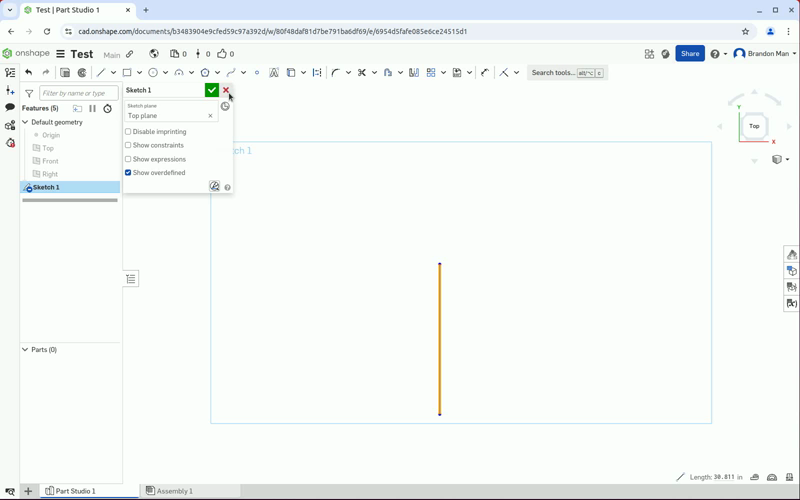
key(shift+h)
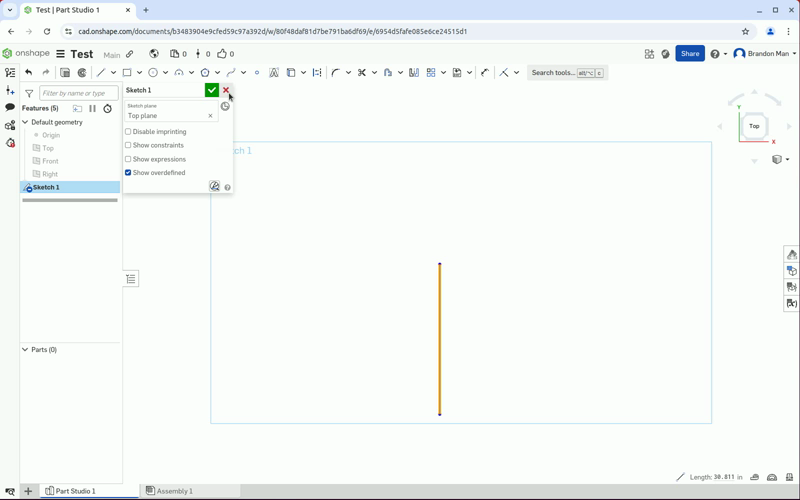
key(shift+s)
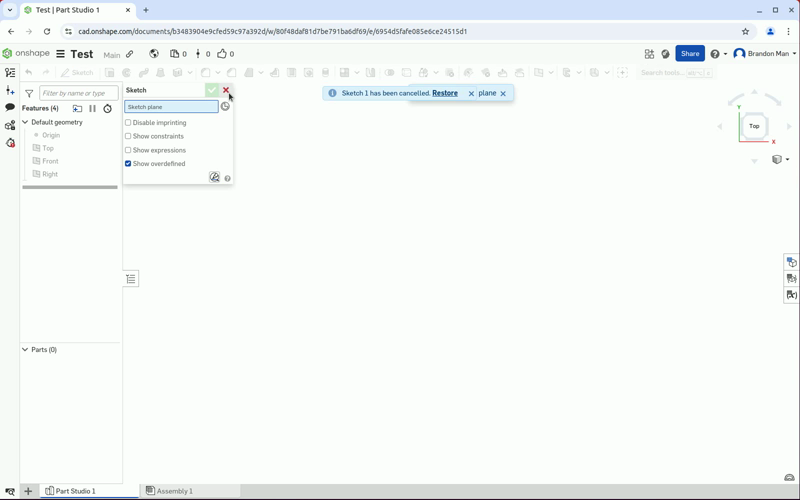
mouse_move(73, 150)
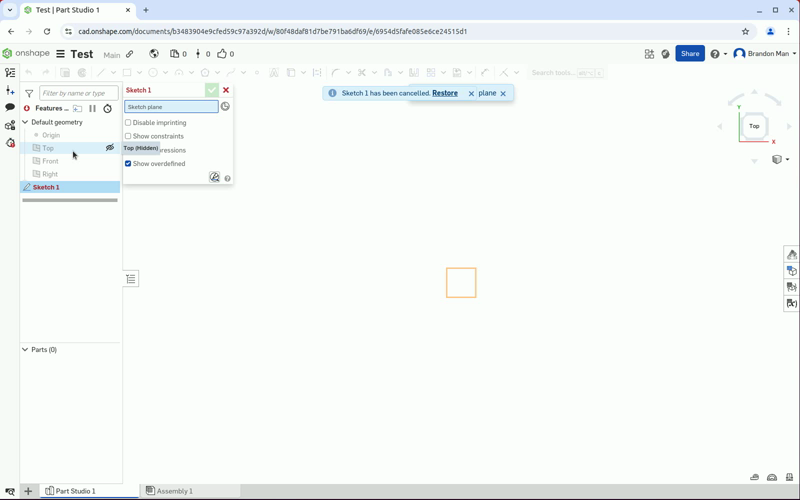
click(73, 150)
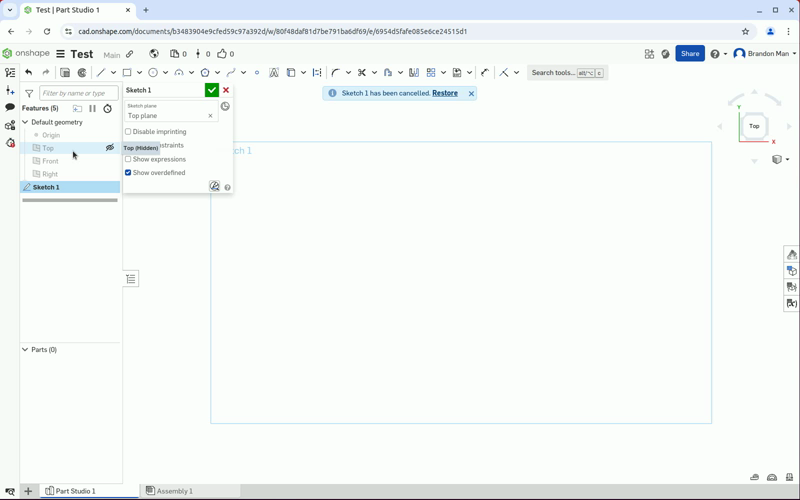
mouse_move(73, 352)
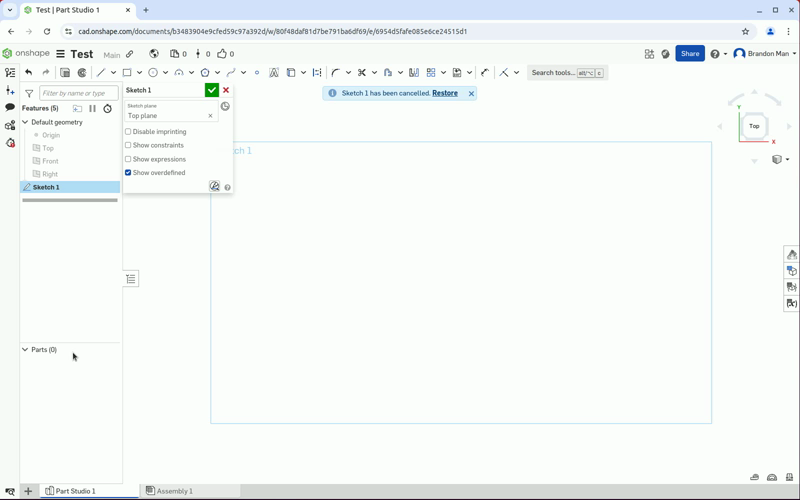
key(y)
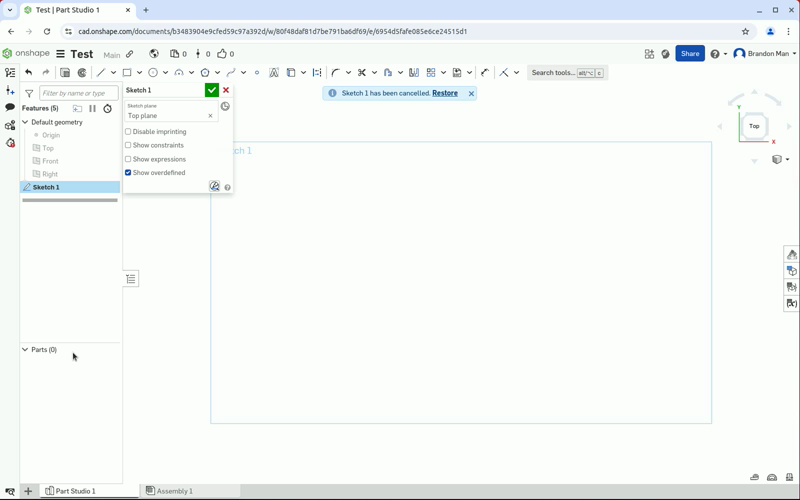
key(l)
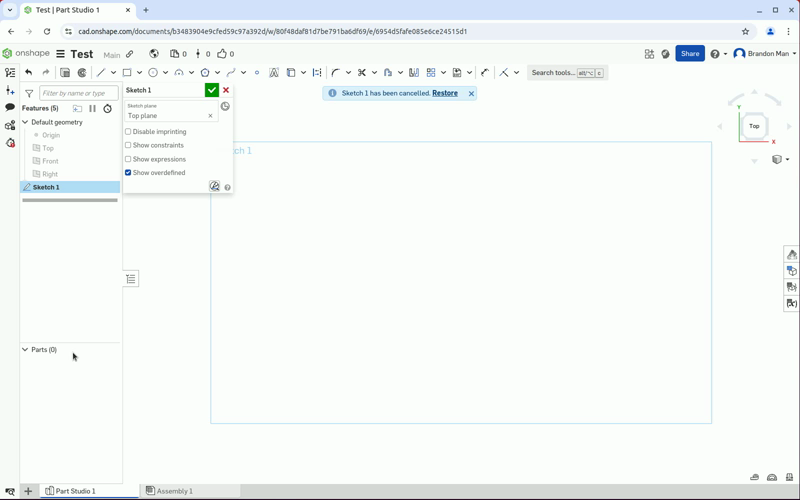
key_down(shift)
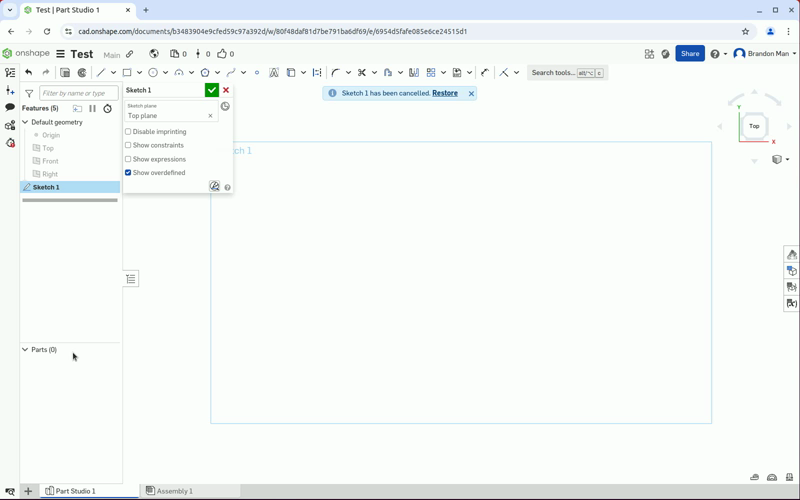
mouse_move(377, 395)
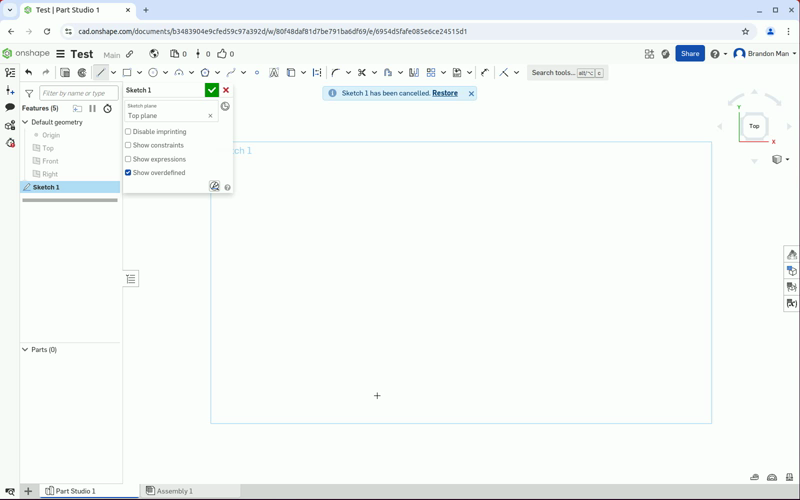
click(377, 395)
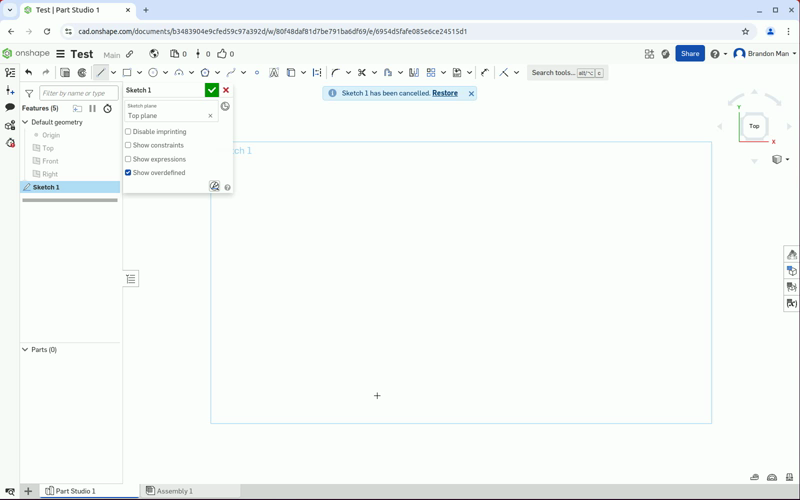
key_up(shift)
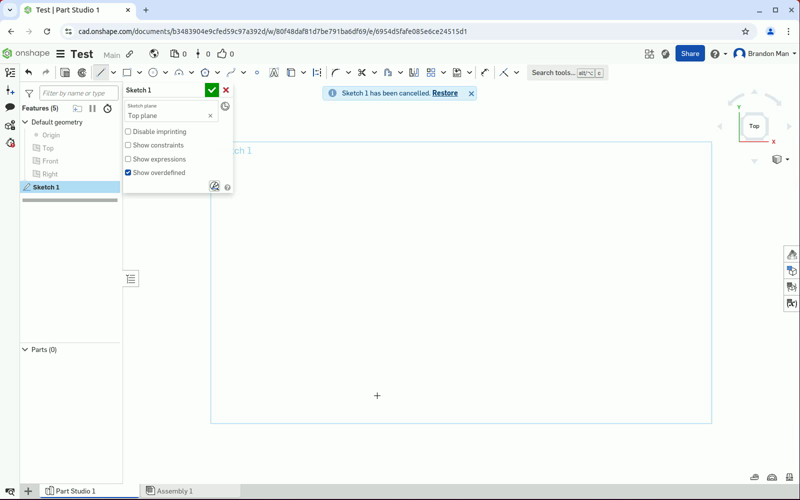
key_down(shift)
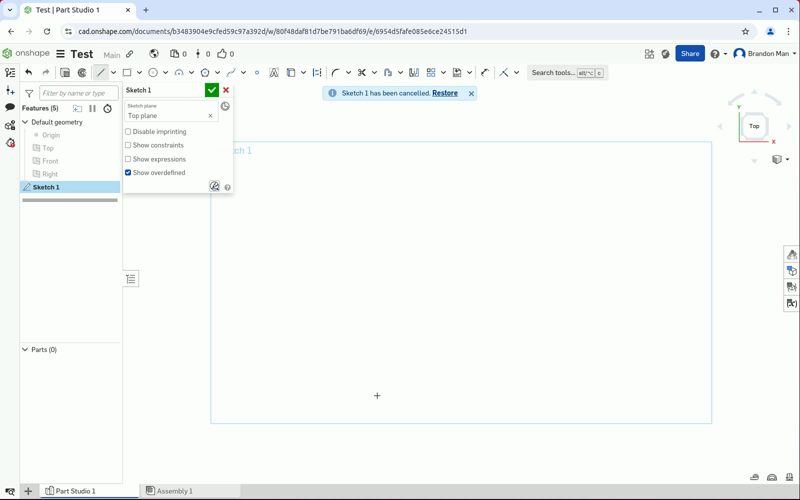
mouse_move(542, 395)
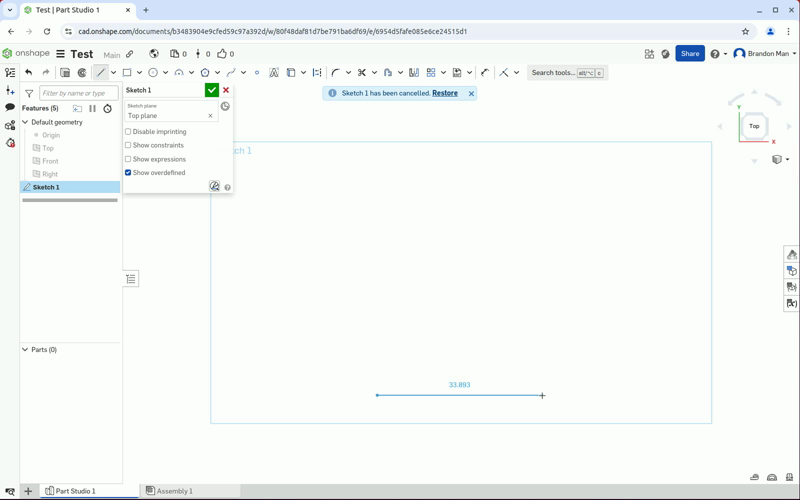
click(542, 395)
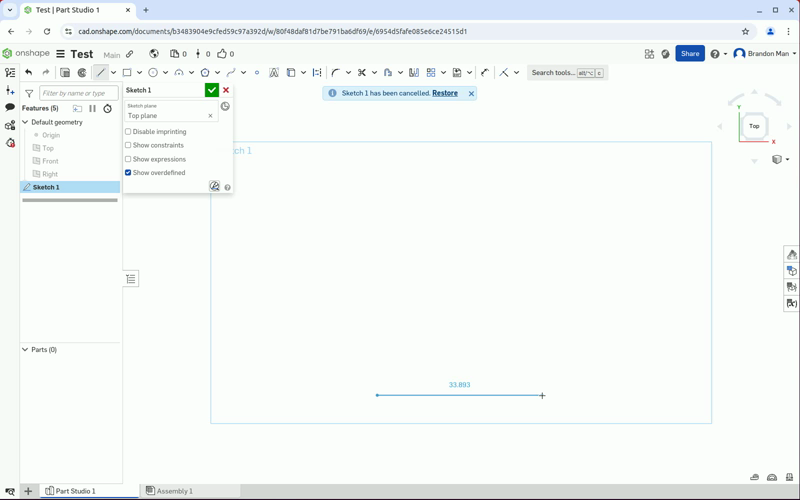
key_up(shift)
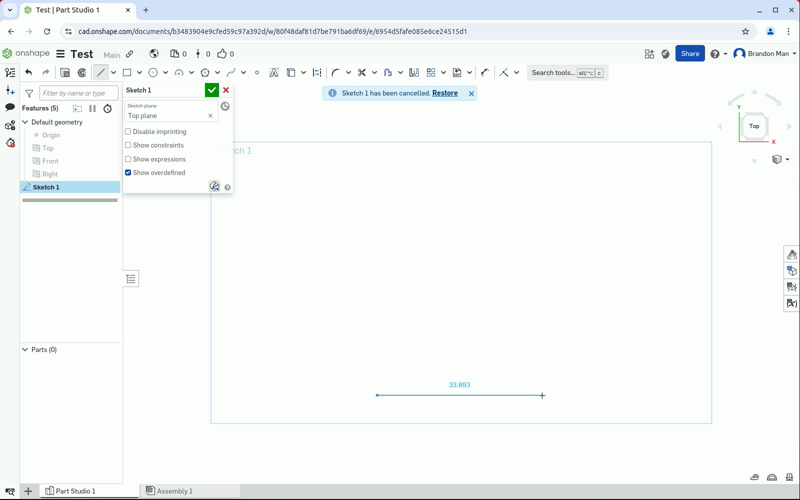
key_down(shift)
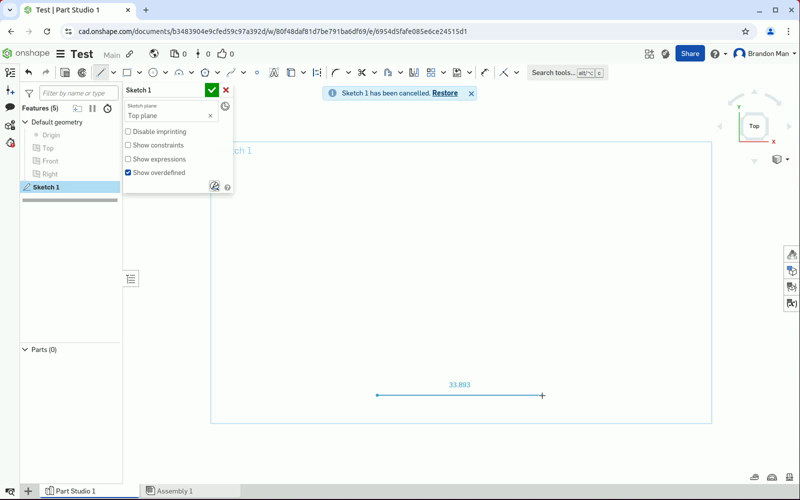
mouse_move(542, 171)
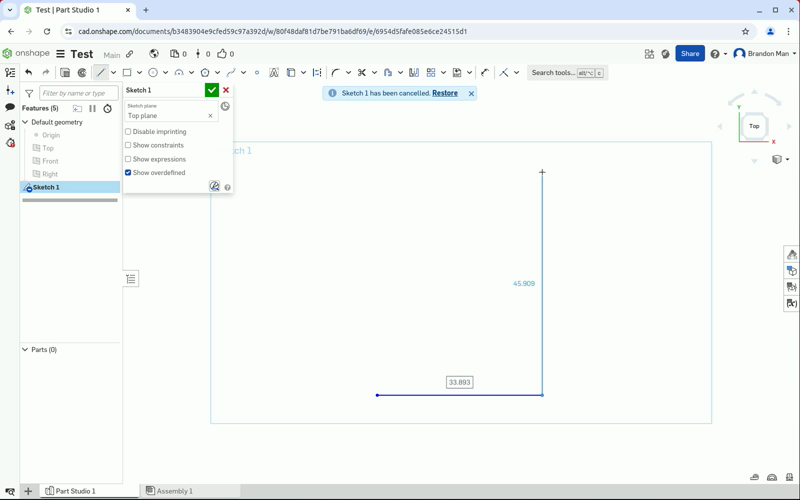
click(542, 171)
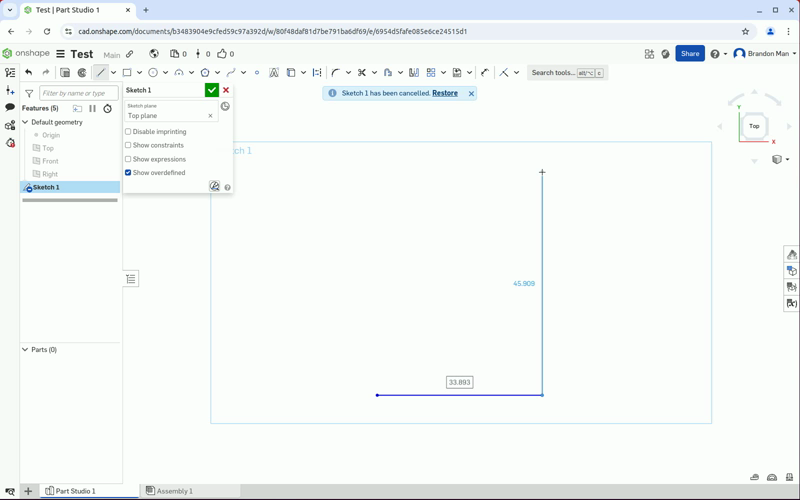
key_up(shift)
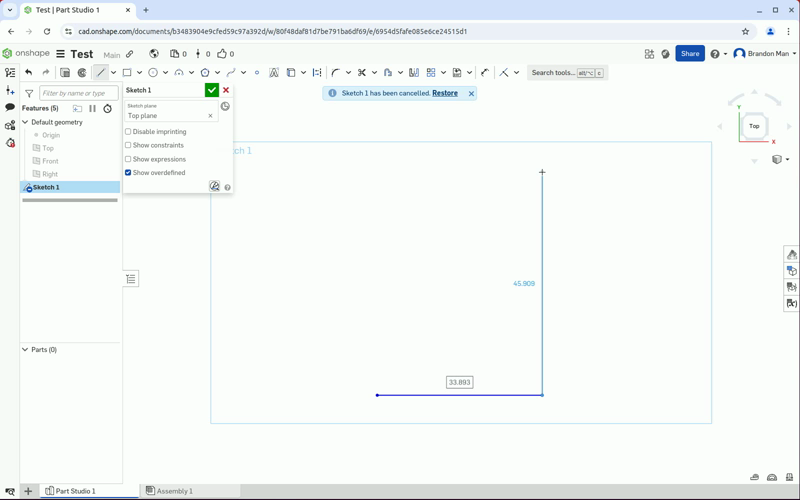
key_down(shift)
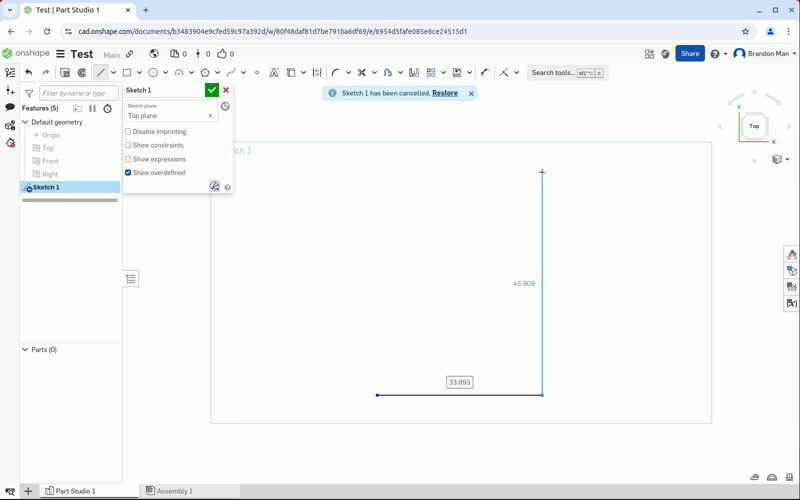
mouse_move(377, 171)
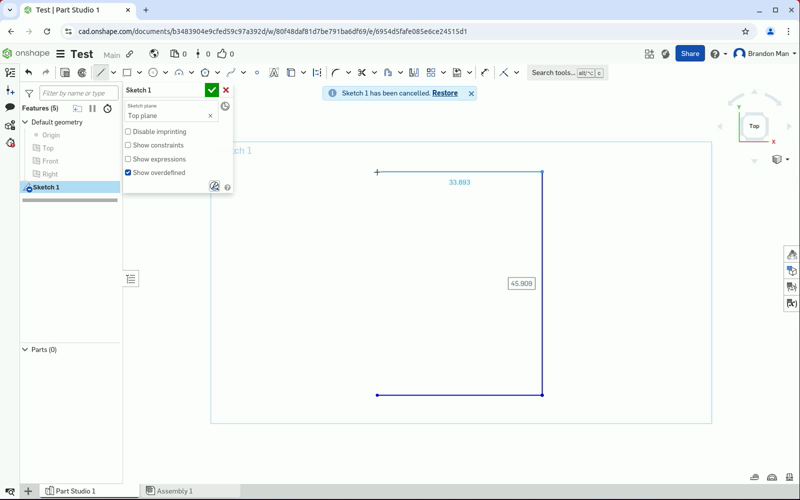
click(377, 171)
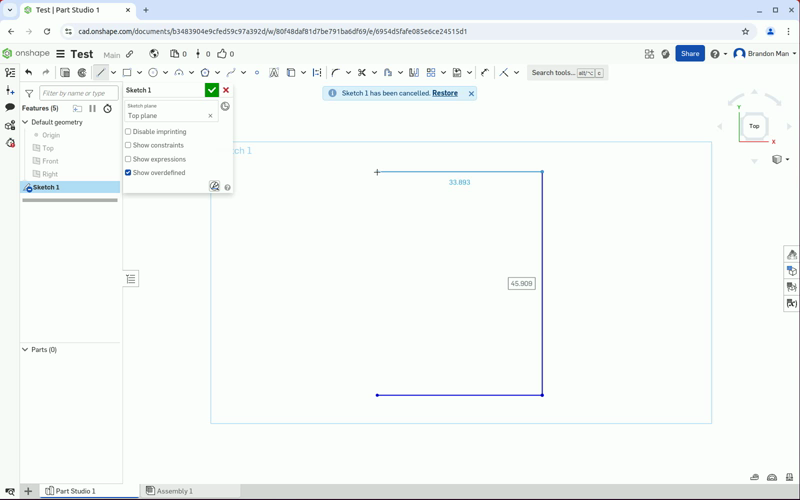
key_up(shift)
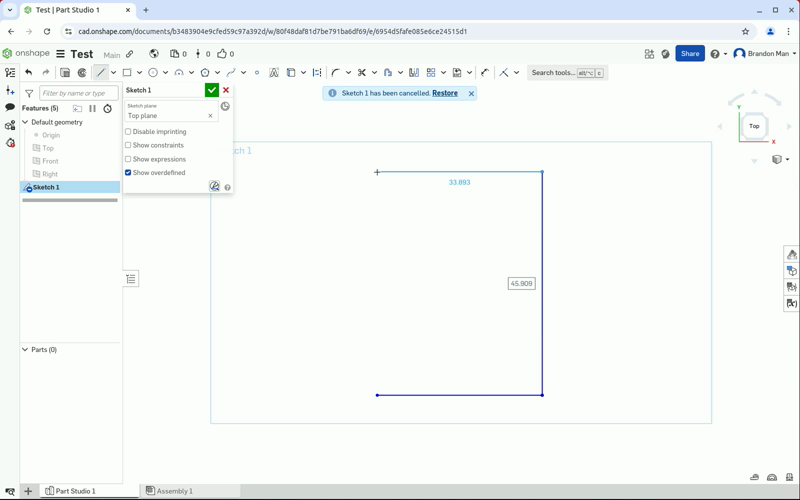
key_down(shift)
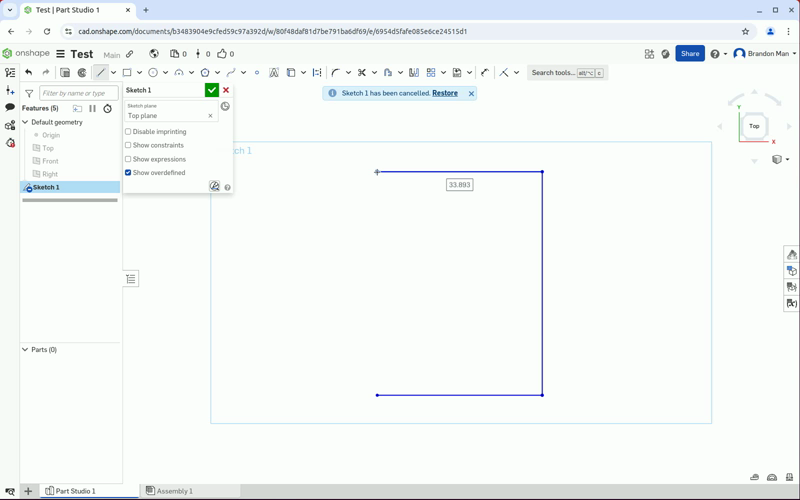
mouse_move(377, 395)
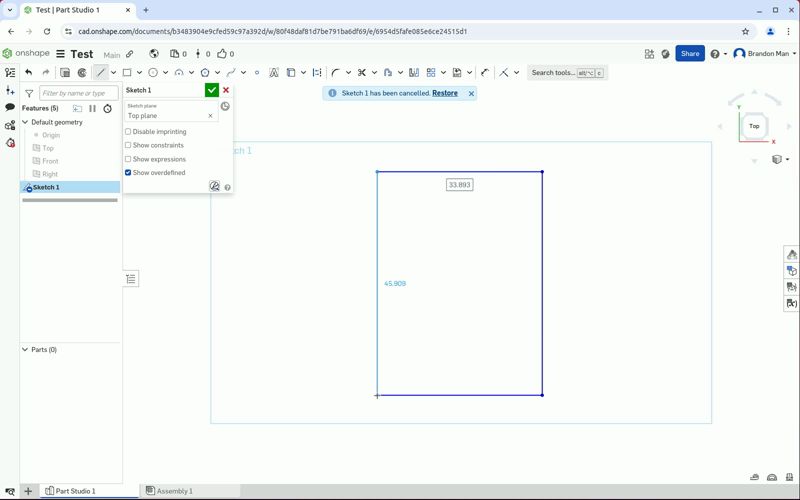
key_up(shift)
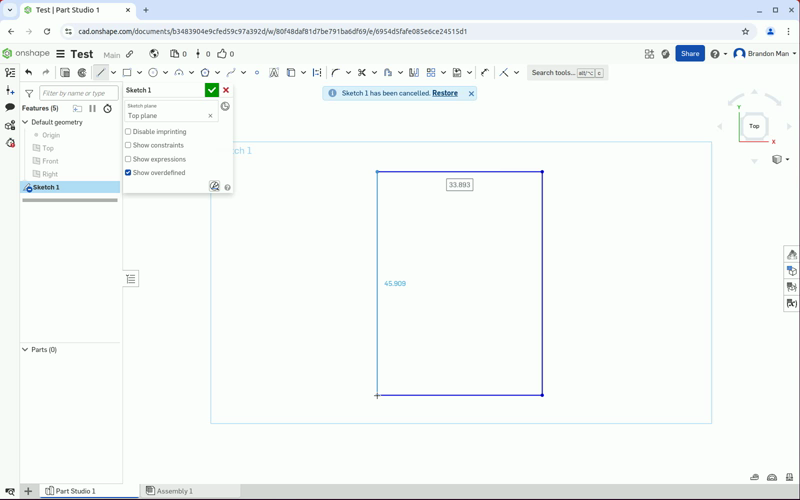
click(377, 395)
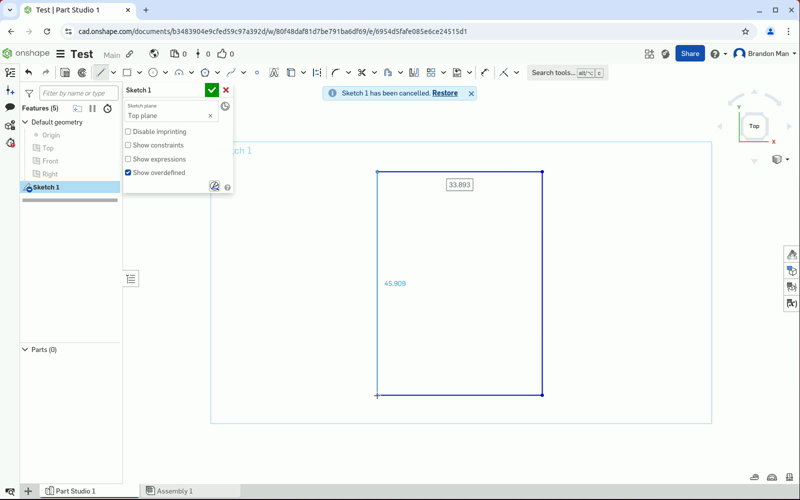
key(esc)
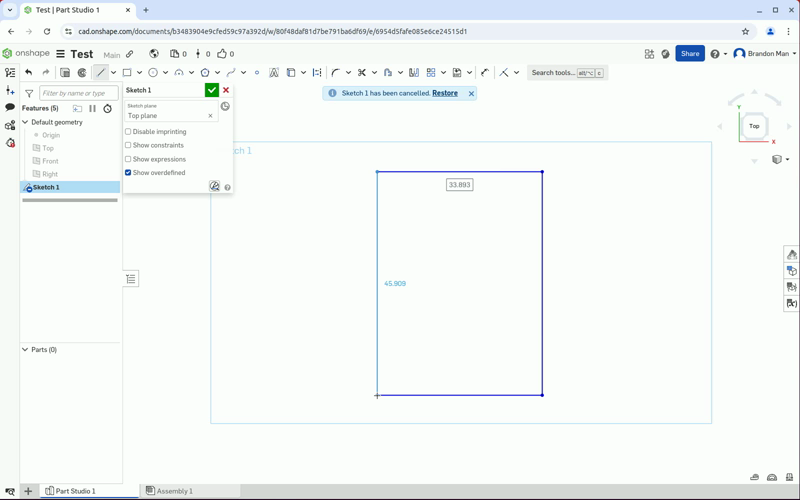
mouse_move(489, 264)
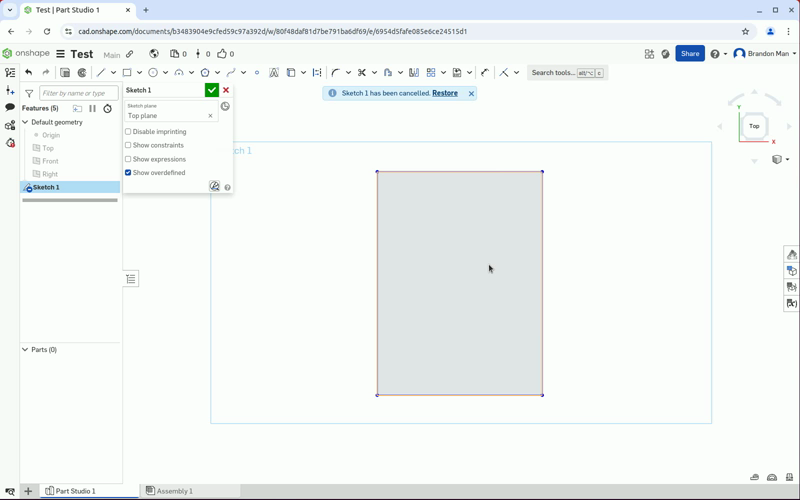
click(489, 264)
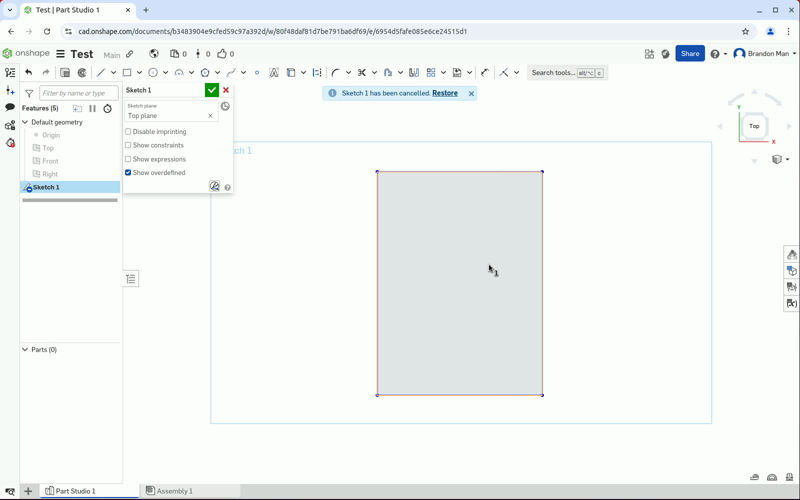
mouse_move(73, 352)
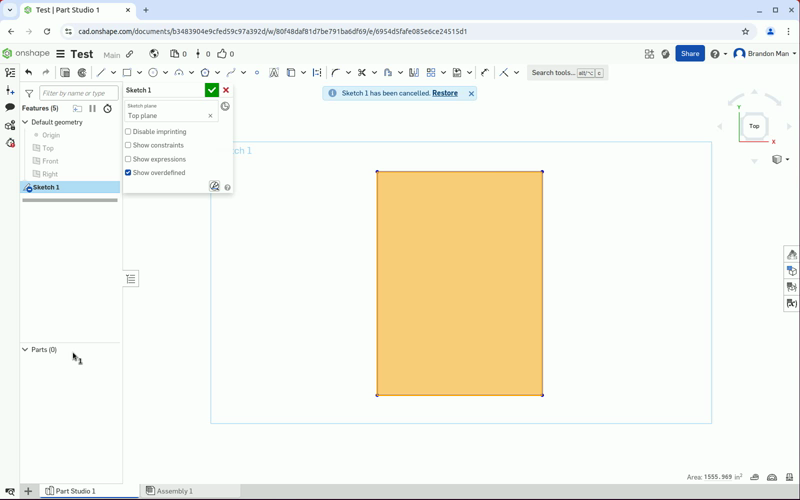
key(shift+y)
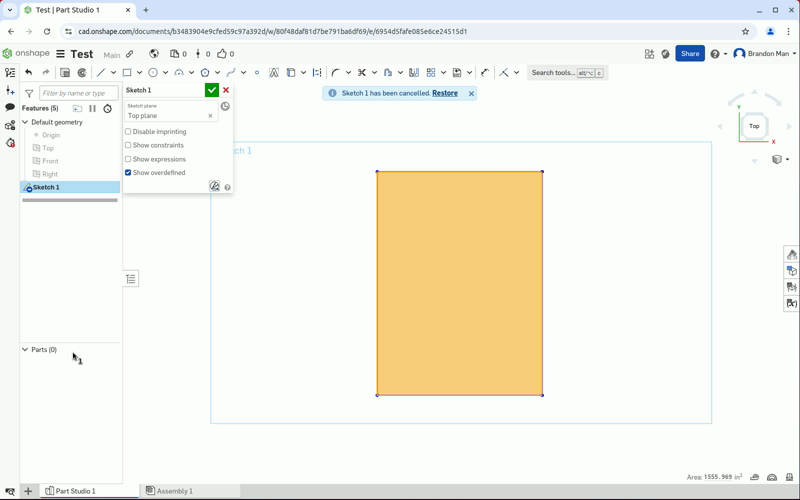
key(shift+e)
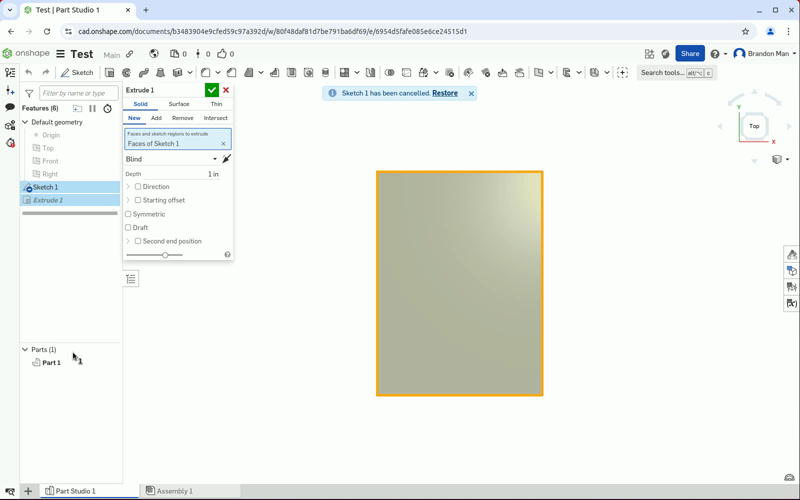
mouse_move(143, 106)
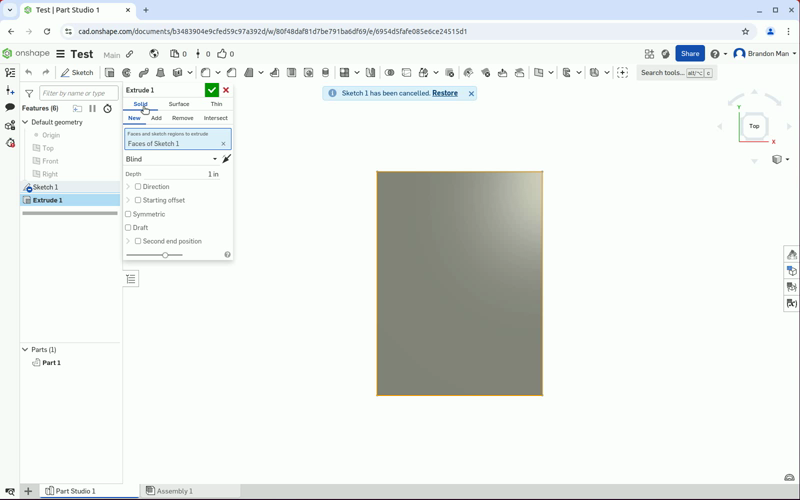
click(143, 106)
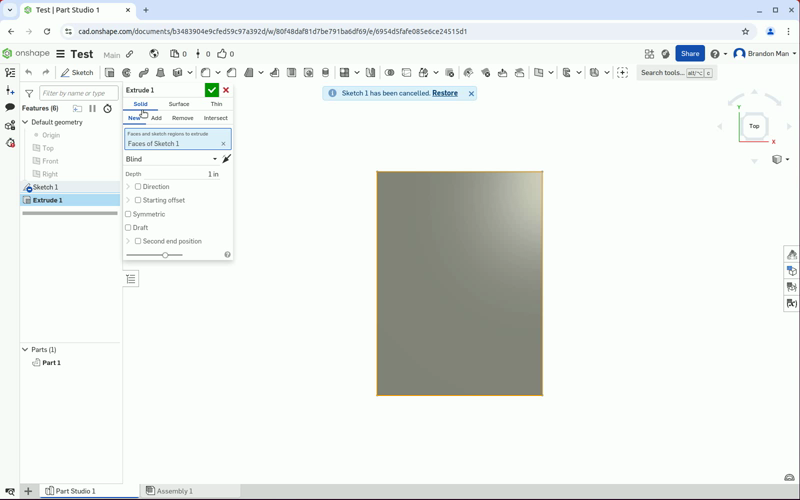
mouse_move(137, 120)
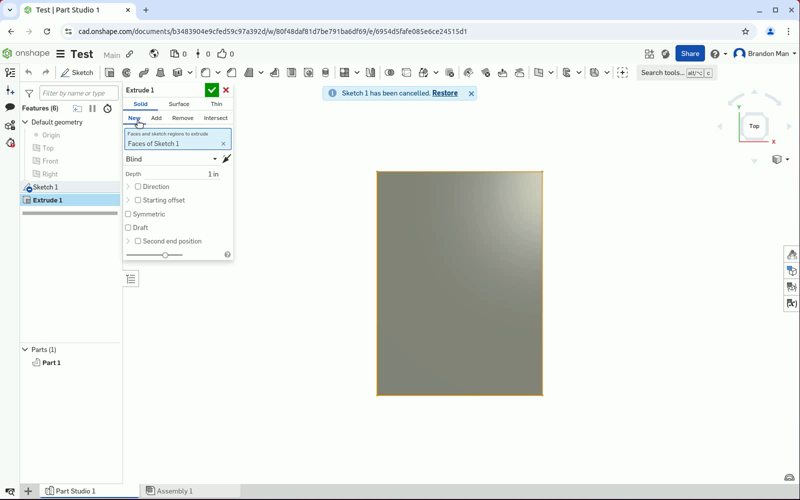
click(137, 120)
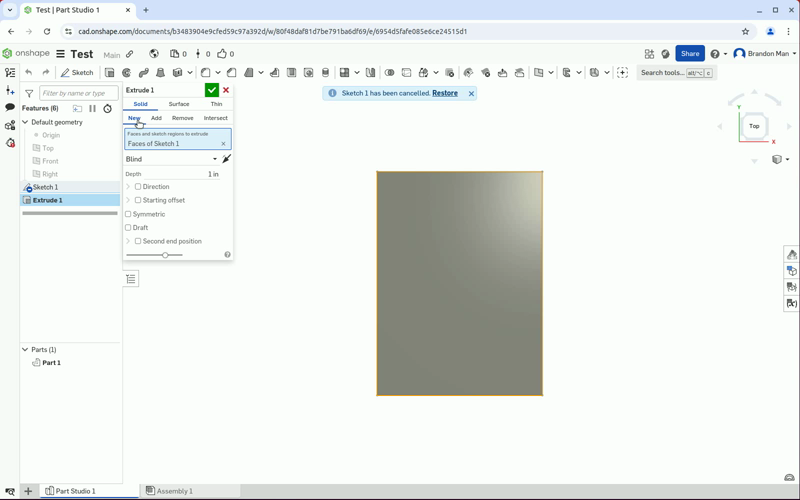
key(tab, 4)
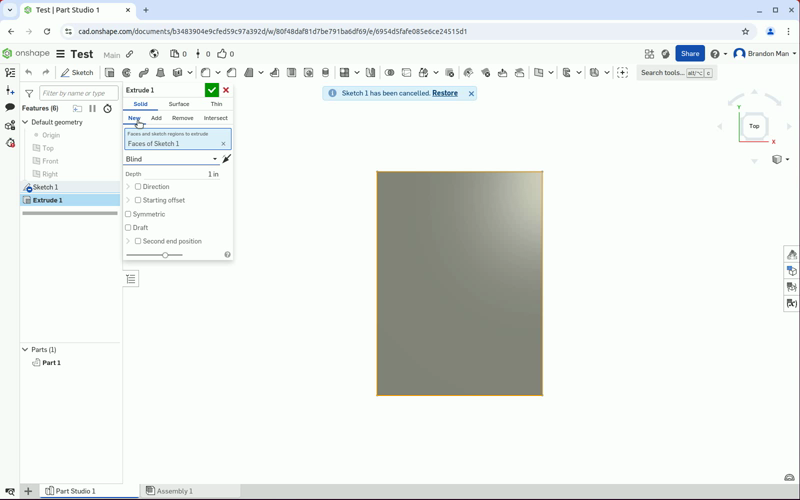
text(10.11)
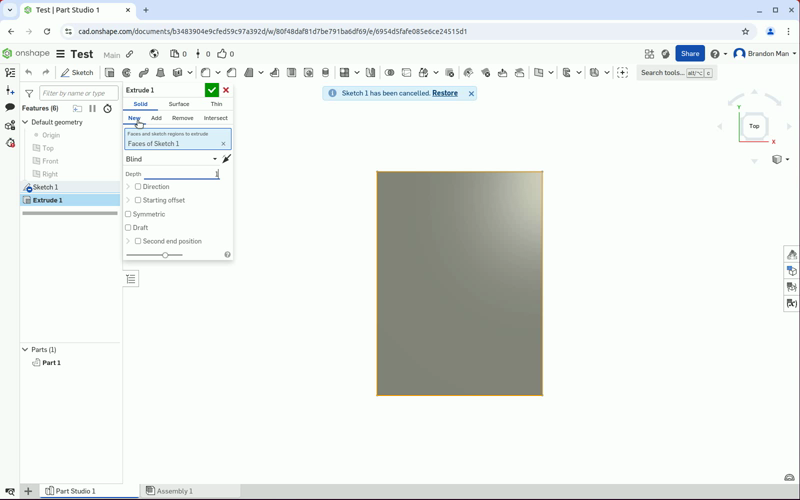
key(enter)
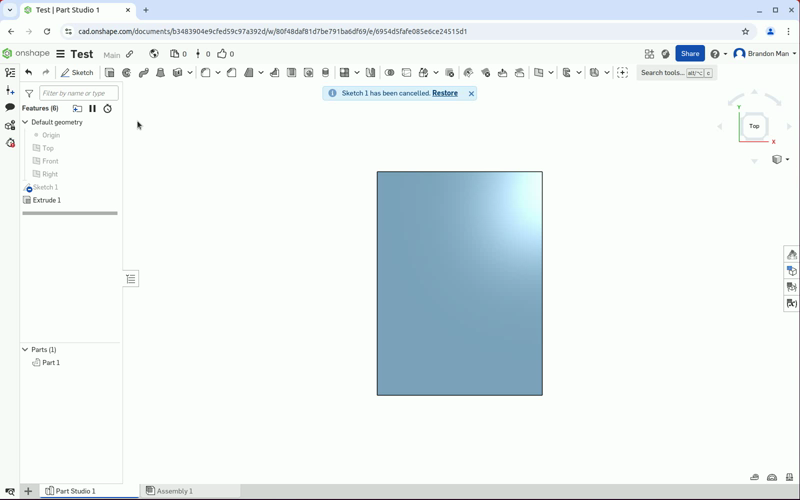
key(shift+h)
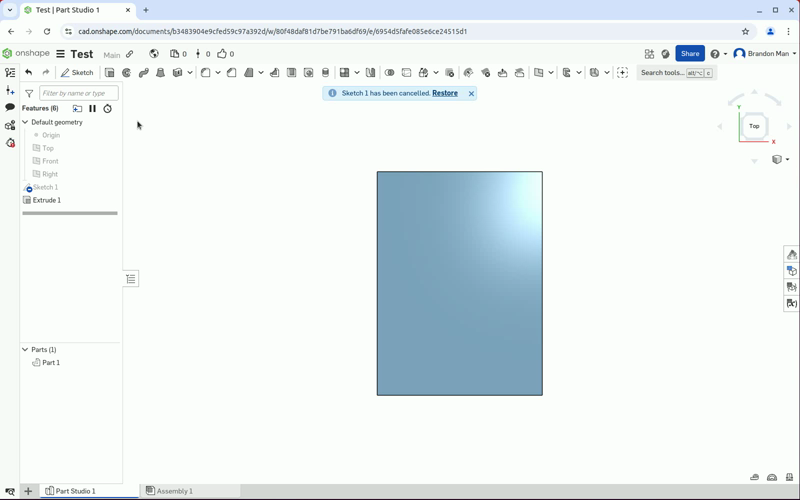
key(shift+h)
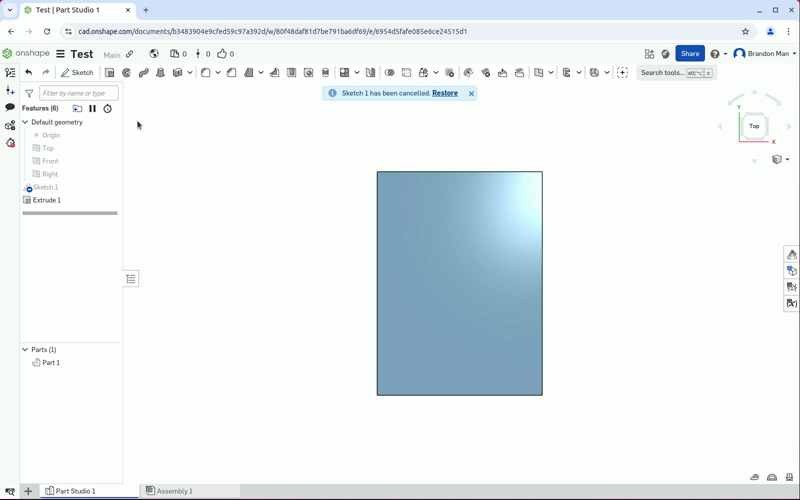
mouse_move(73, 189)
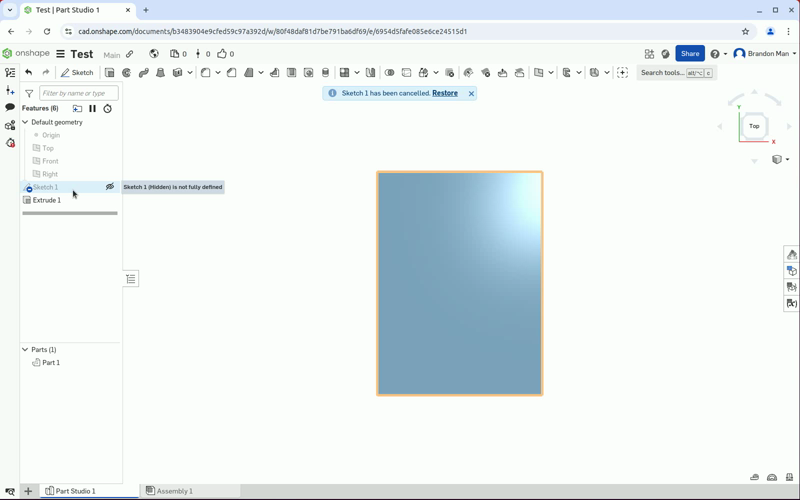
click(73, 189)
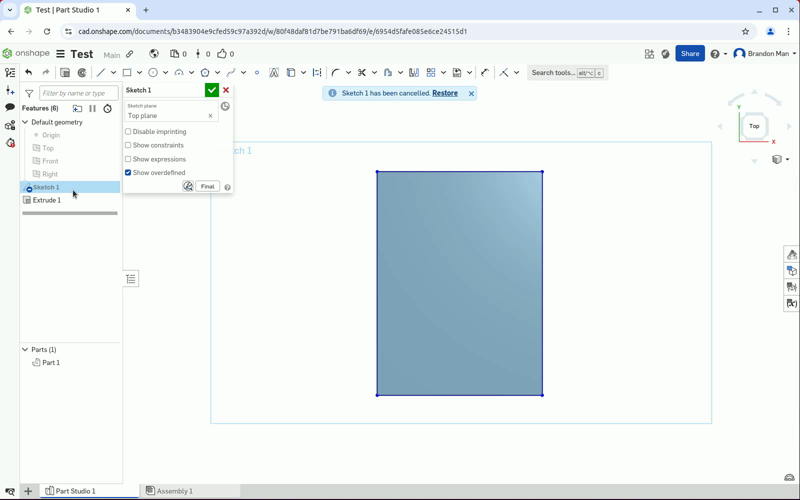
mouse_move(229, 92)
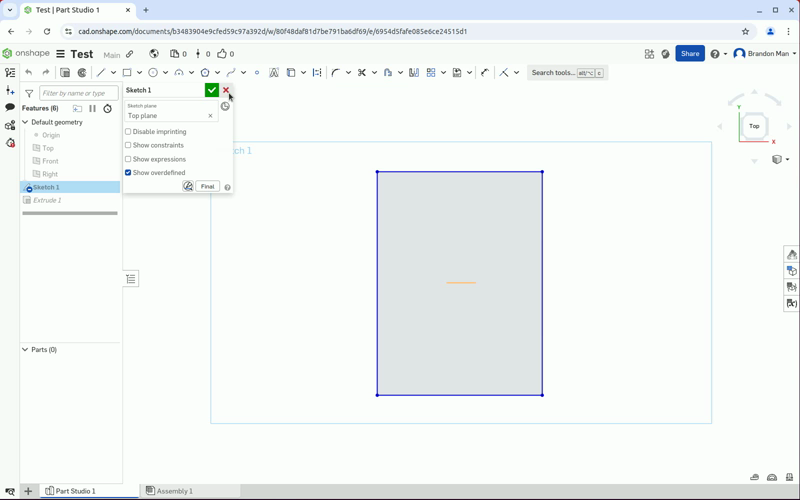
click(229, 92)
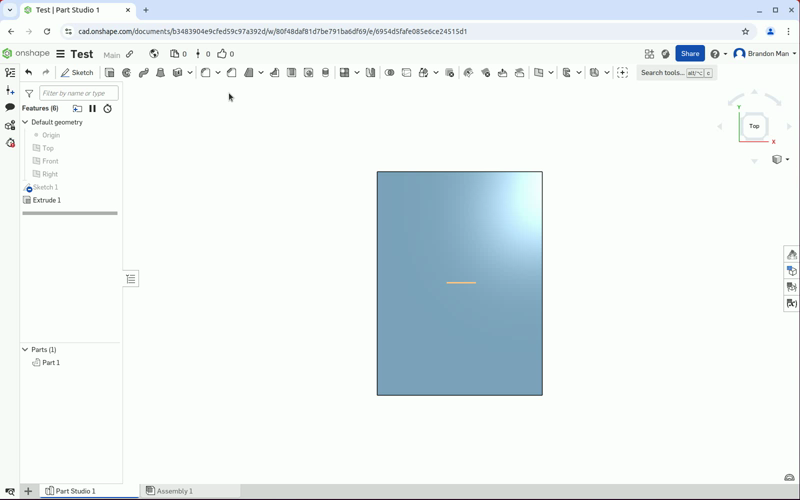
mouse_move(541, 75)
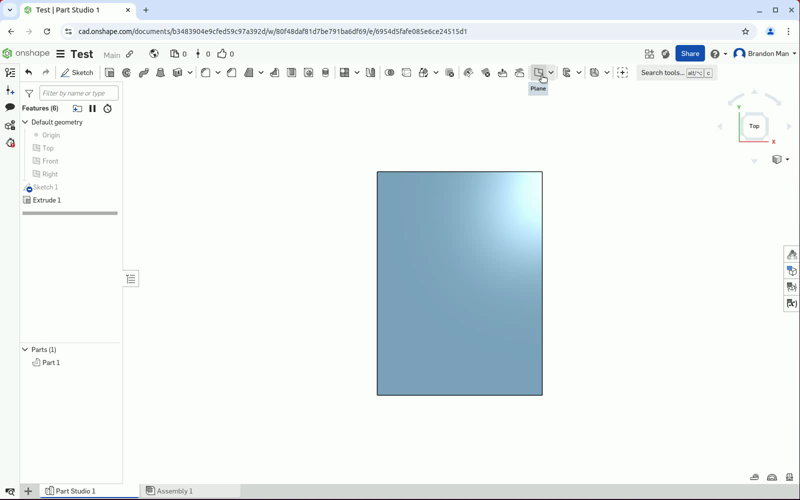
click(541, 75)
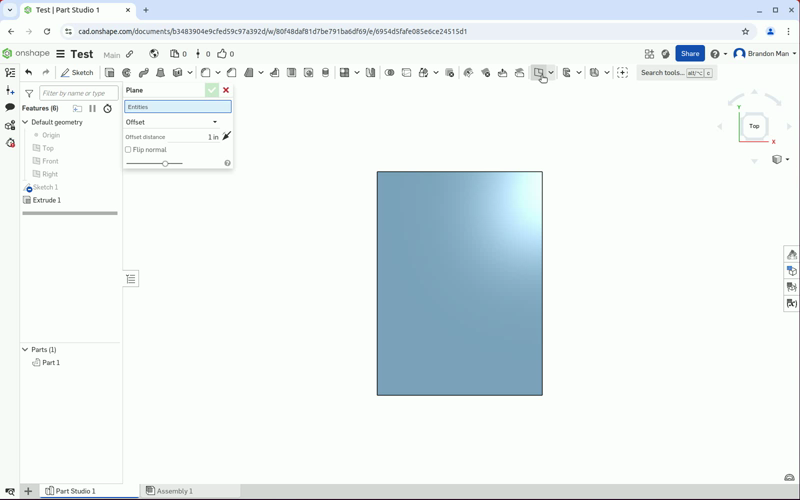
mouse_move(73, 150)
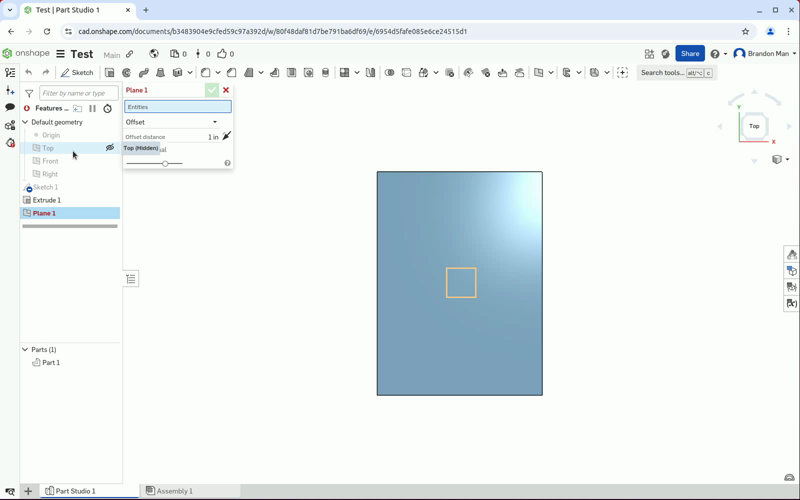
click(73, 150)
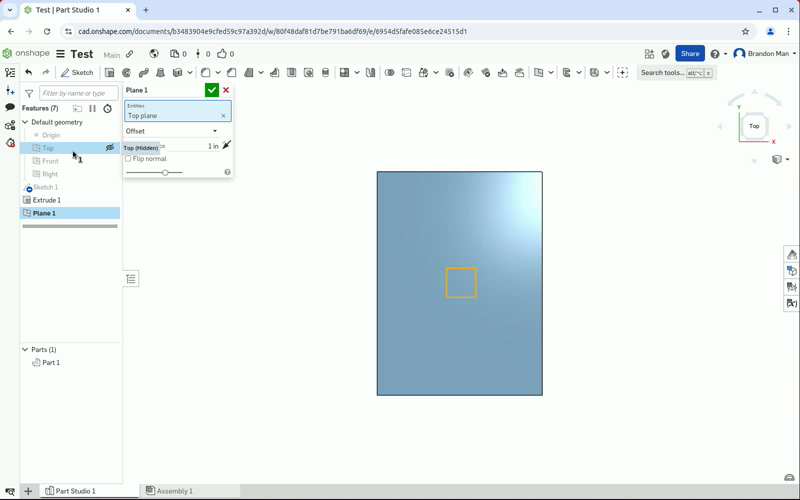
key(tab, 2)
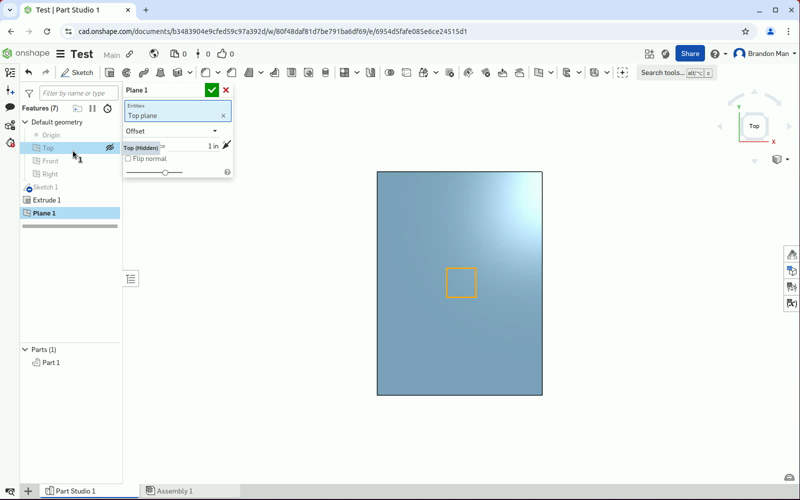
text(10.106)
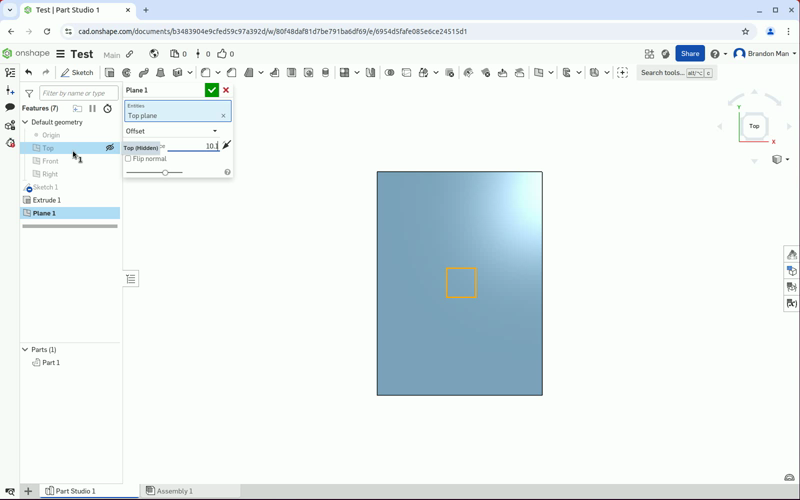
key(enter, 2)
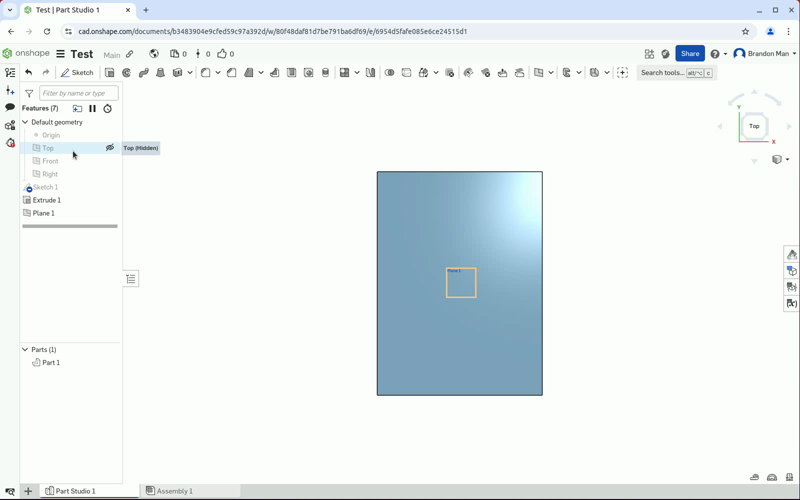
key(shift+s)
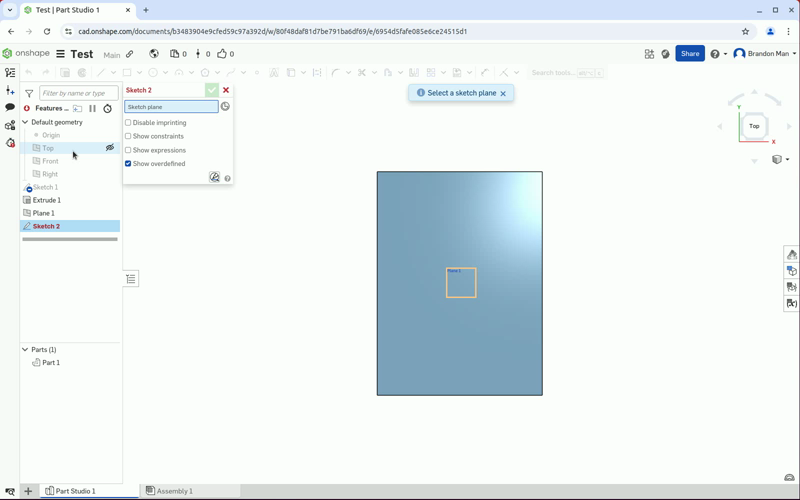
mouse_move(73, 215)
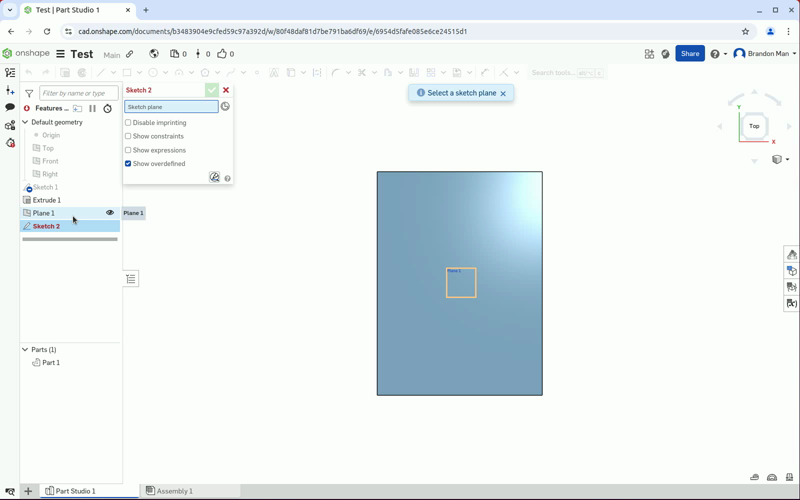
click(73, 215)
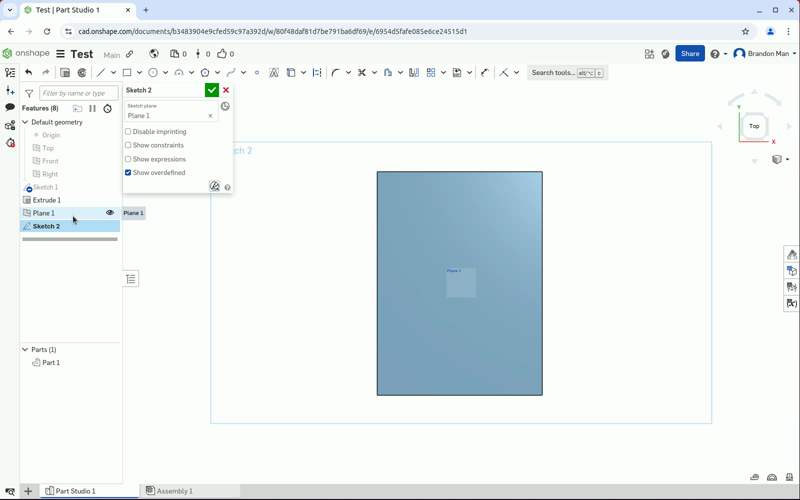
mouse_move(73, 352)
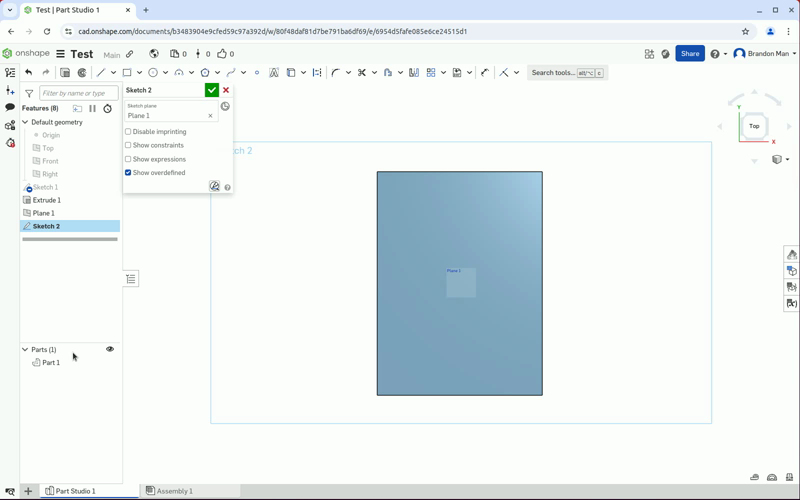
key(y)
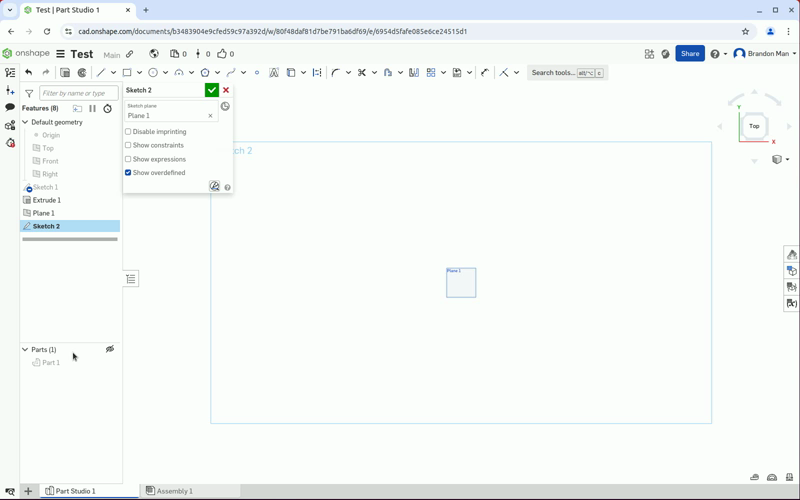
key(l)
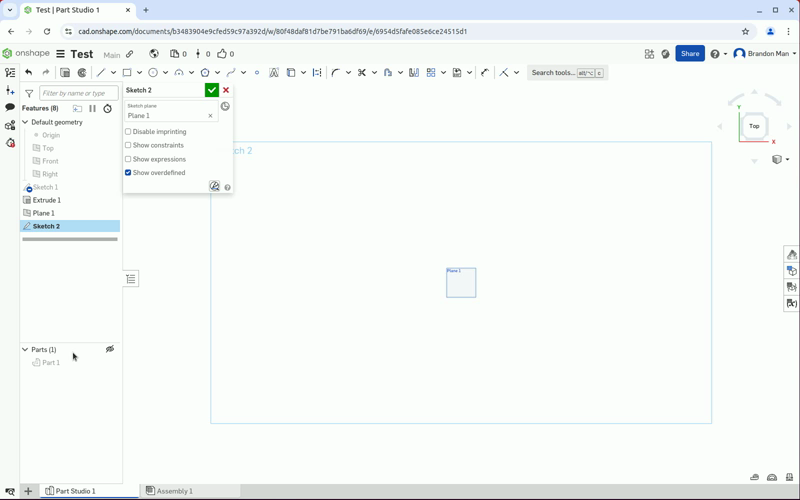
key_down(shift)
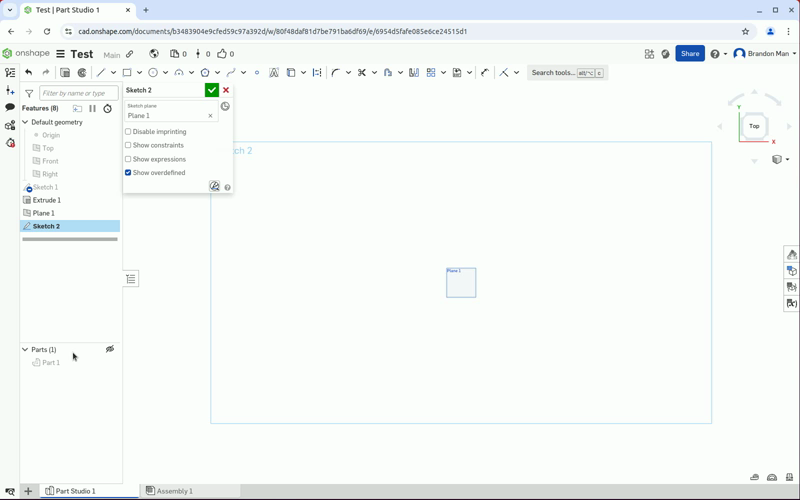
mouse_move(452, 378)
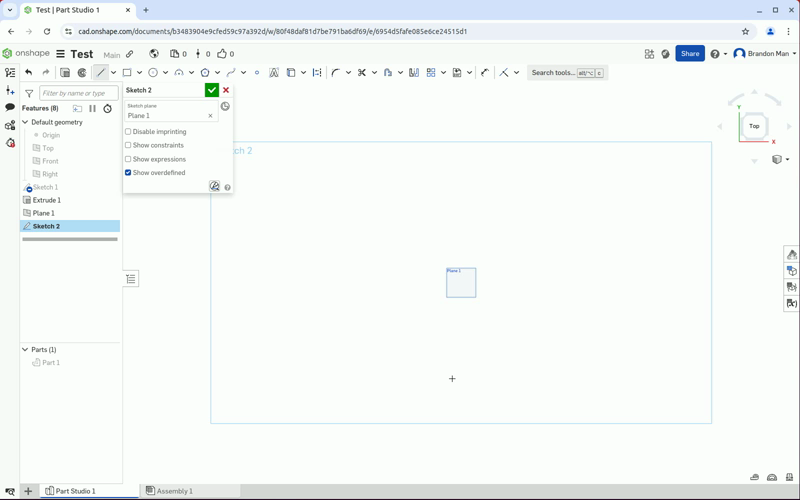
click(452, 378)
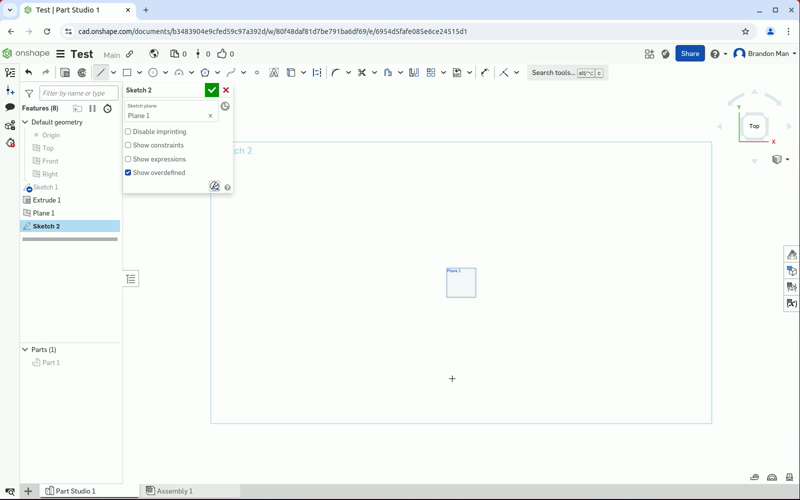
key_up(shift)
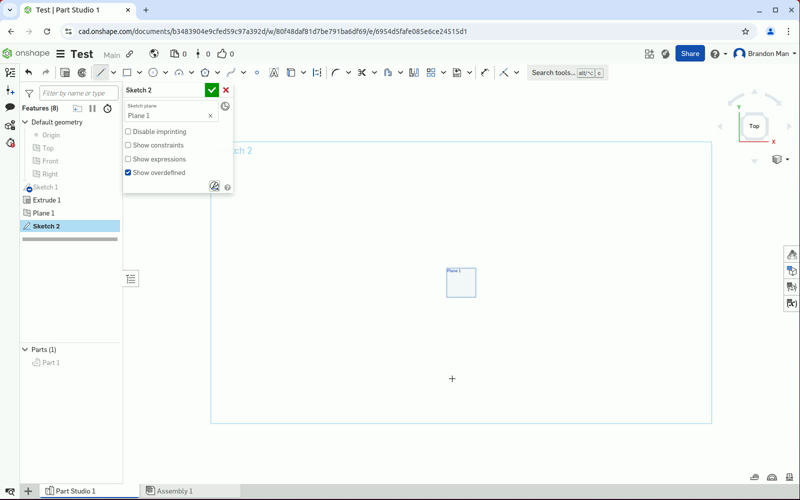
key_down(shift)
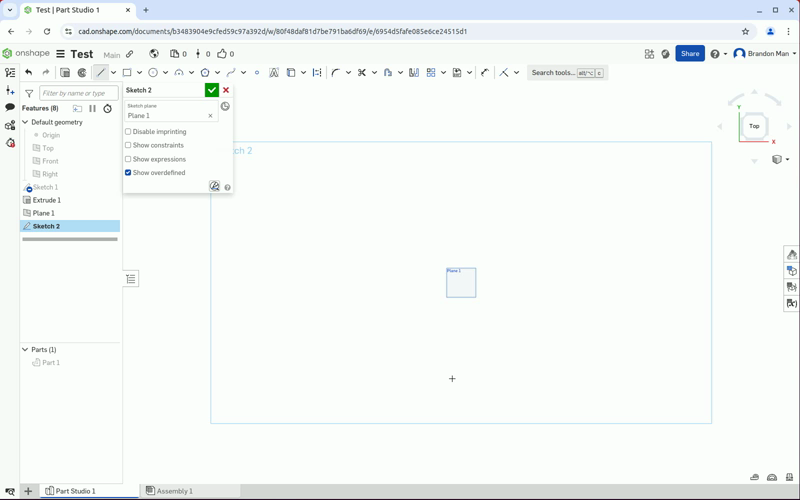
mouse_move(482, 378)
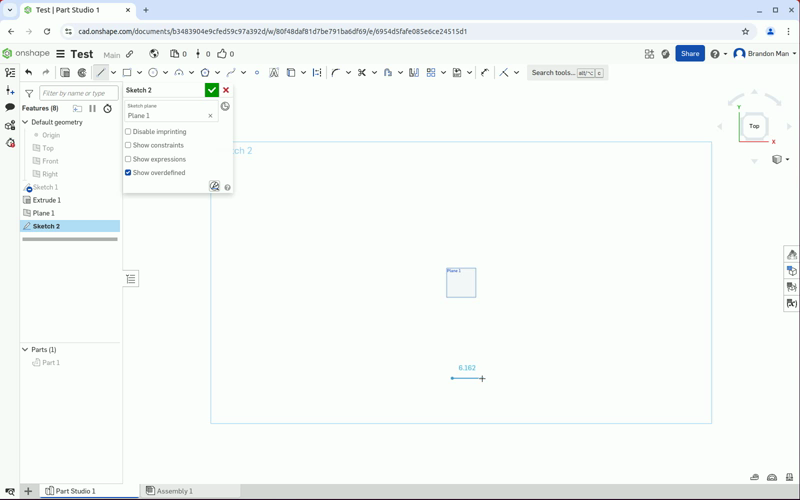
mouse_move(468, 378)
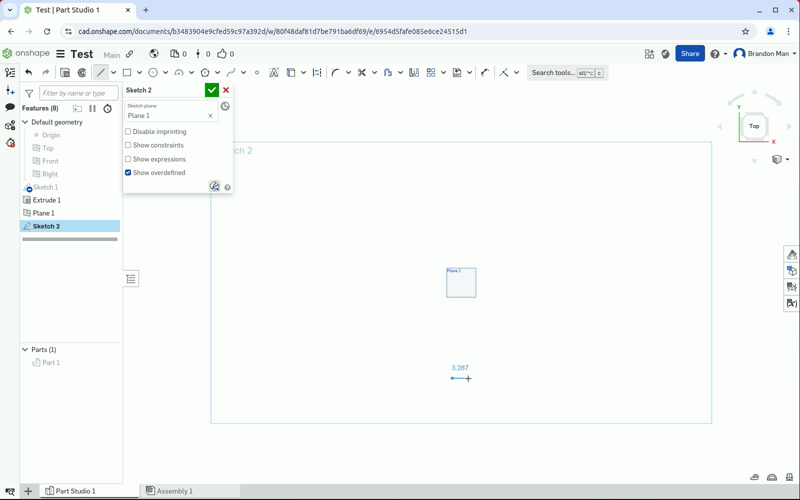
click(468, 378)
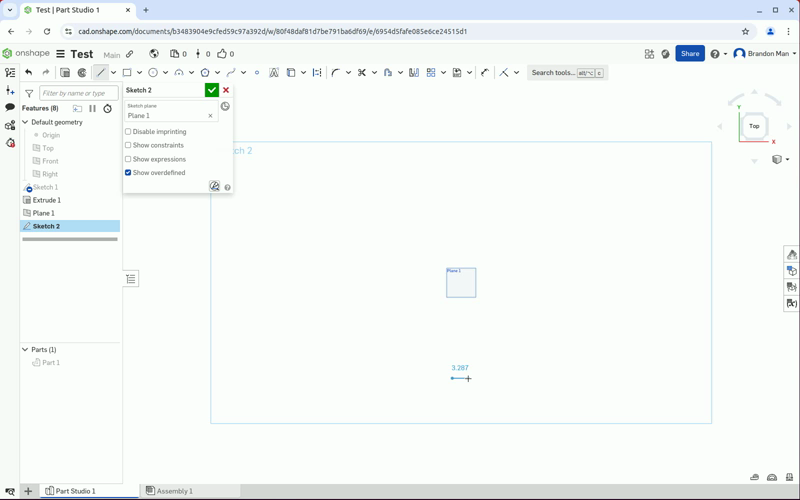
key_up(shift)
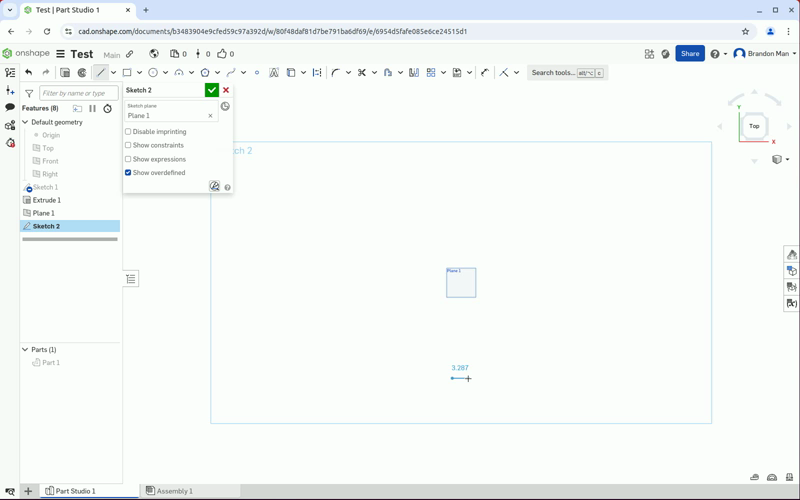
key_down(shift)
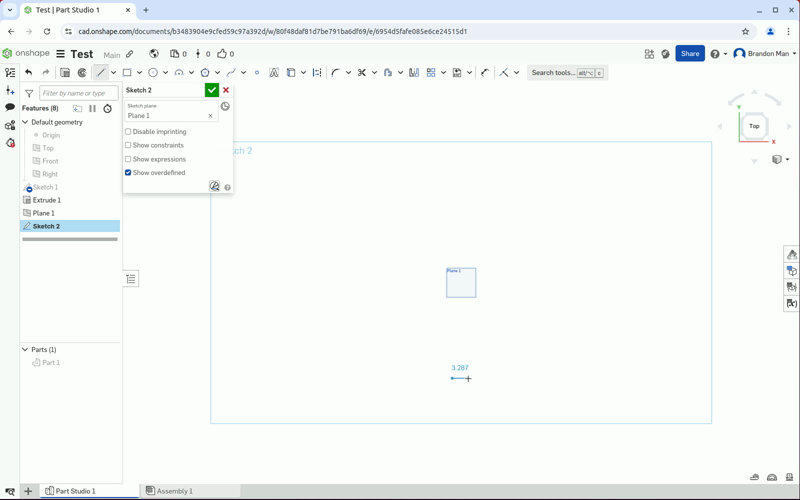
mouse_move(468, 189)
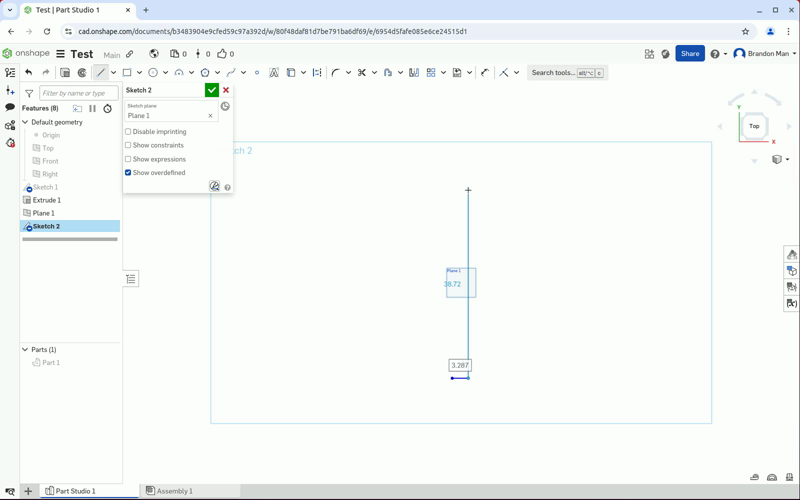
click(468, 189)
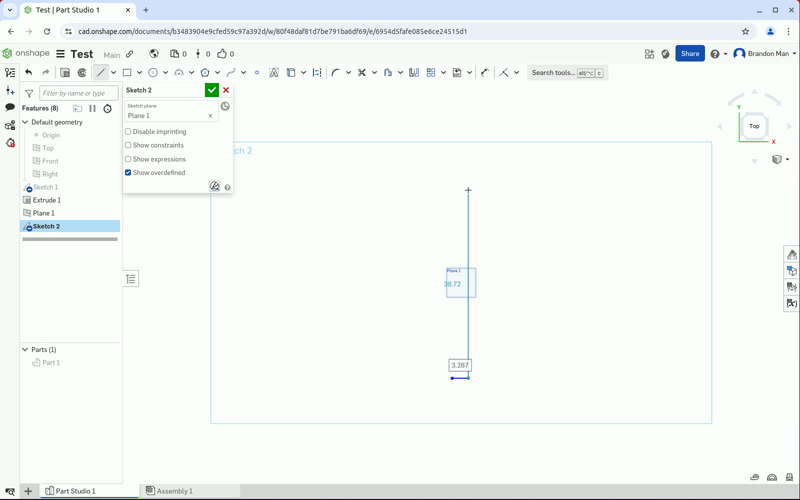
key_up(shift)
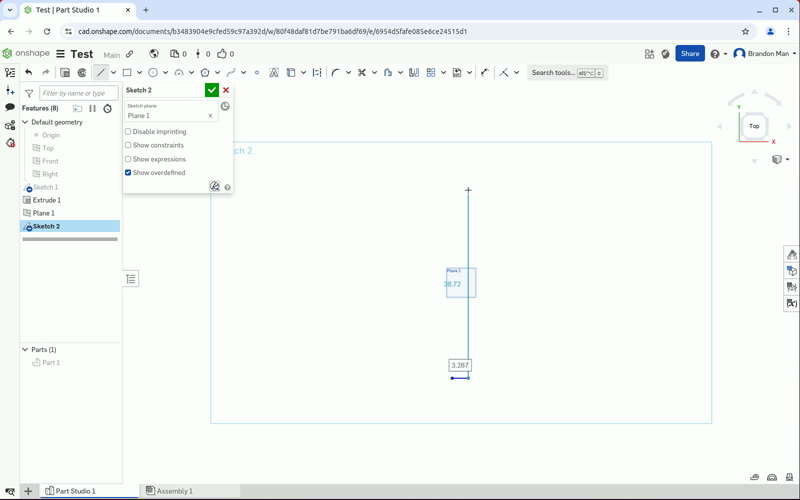
key_down(shift)
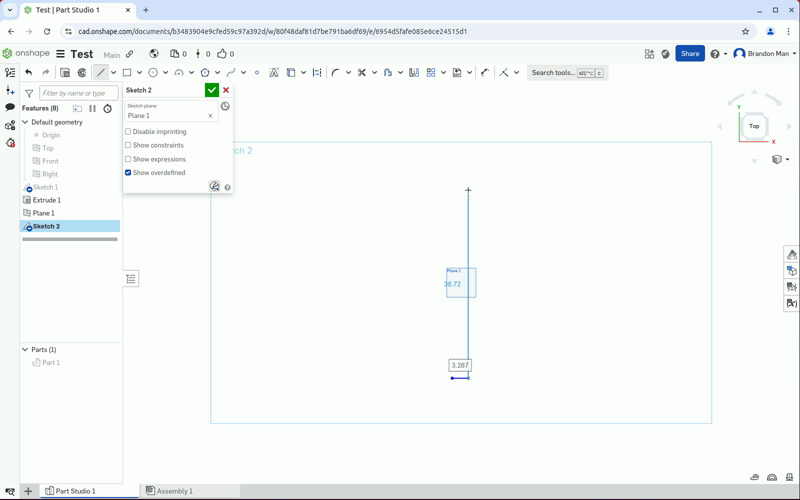
mouse_move(498, 189)
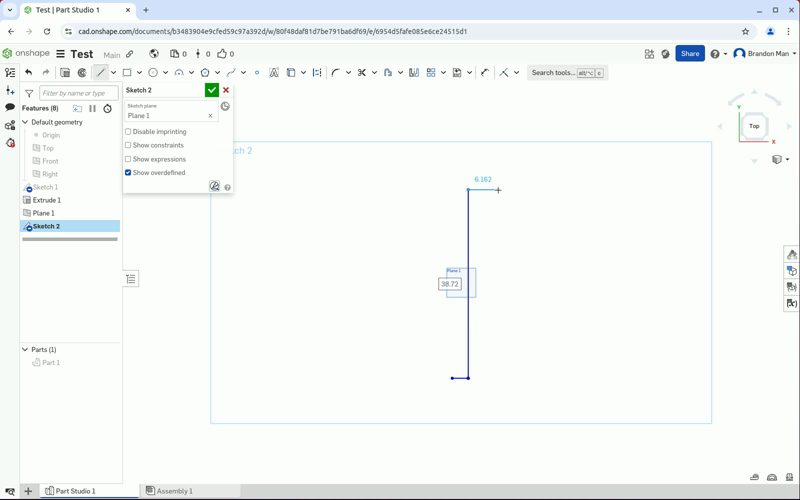
mouse_move(452, 189)
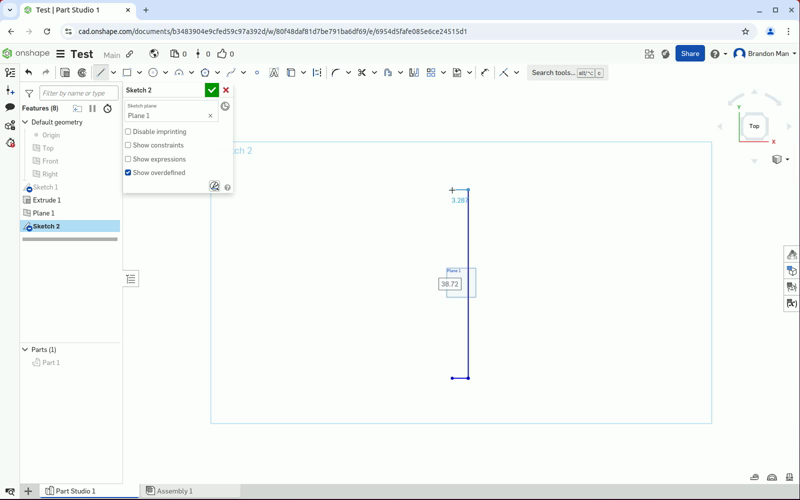
click(452, 189)
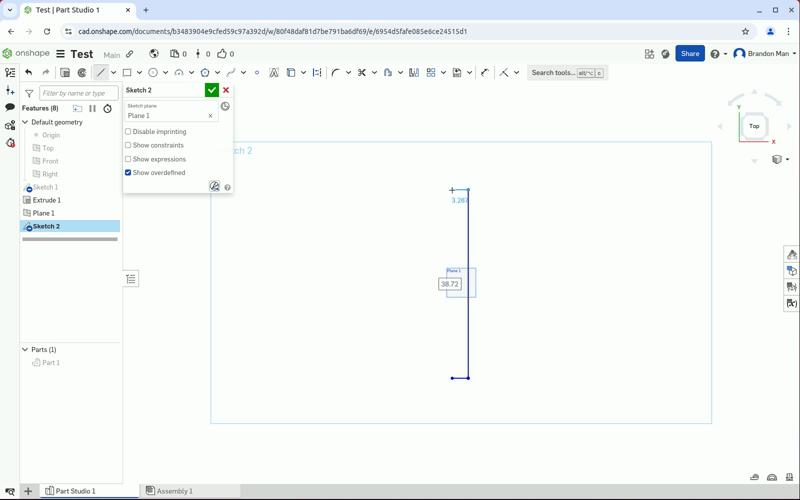
key_up(shift)
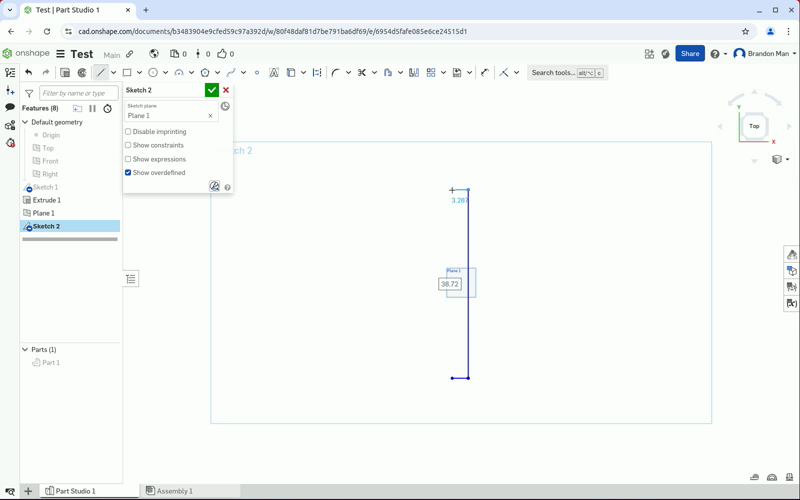
key_down(shift)
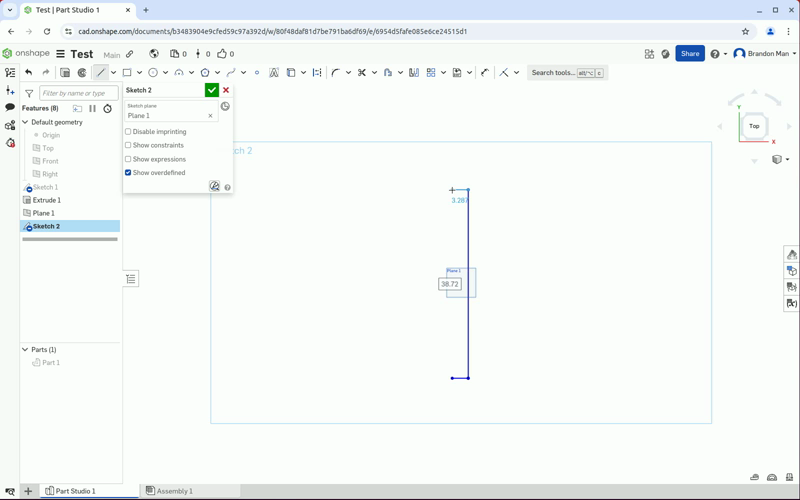
mouse_move(452, 378)
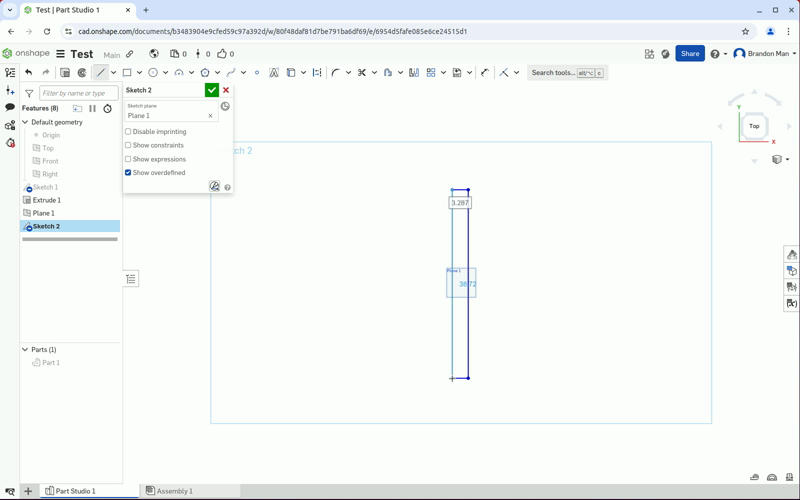
key_up(shift)
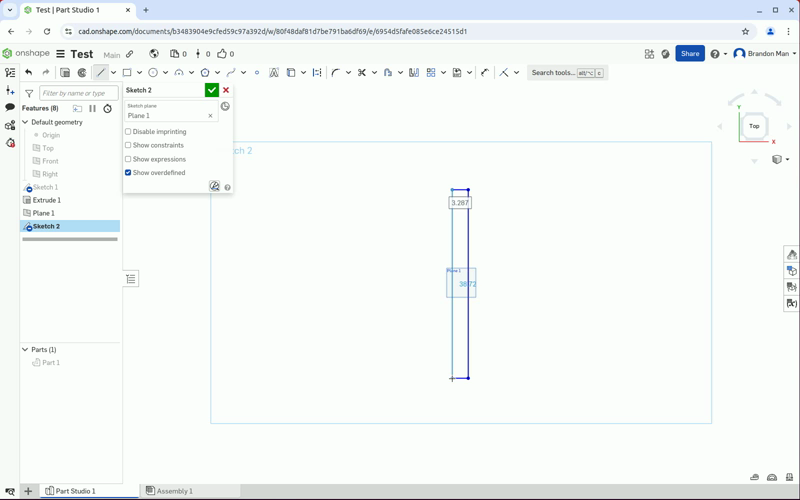
click(452, 378)
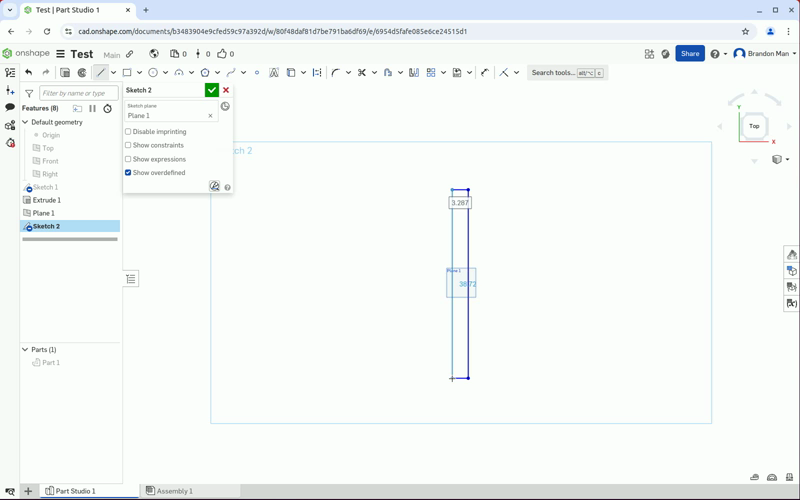
key(esc)
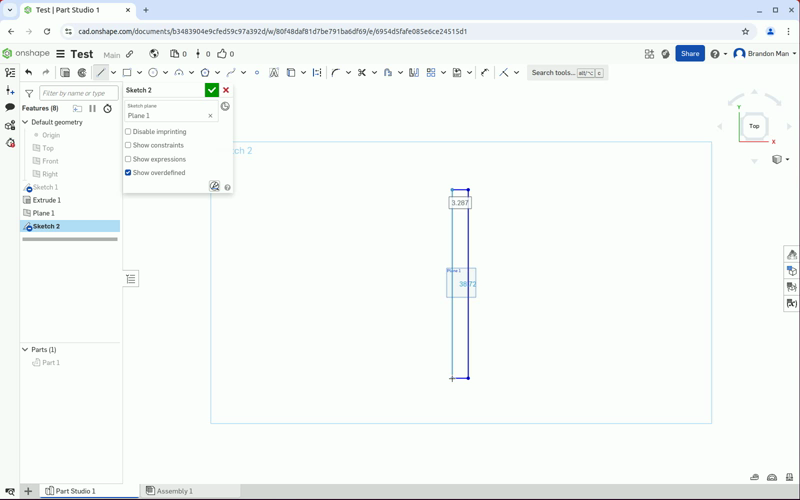
mouse_move(465, 332)
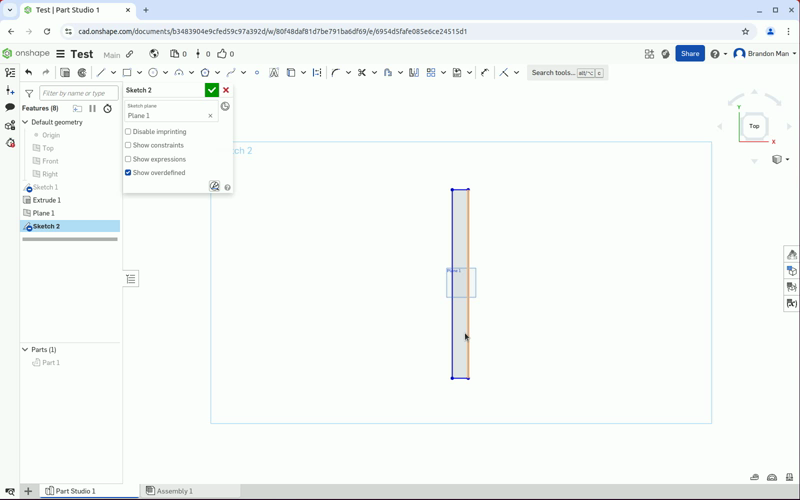
click(465, 332)
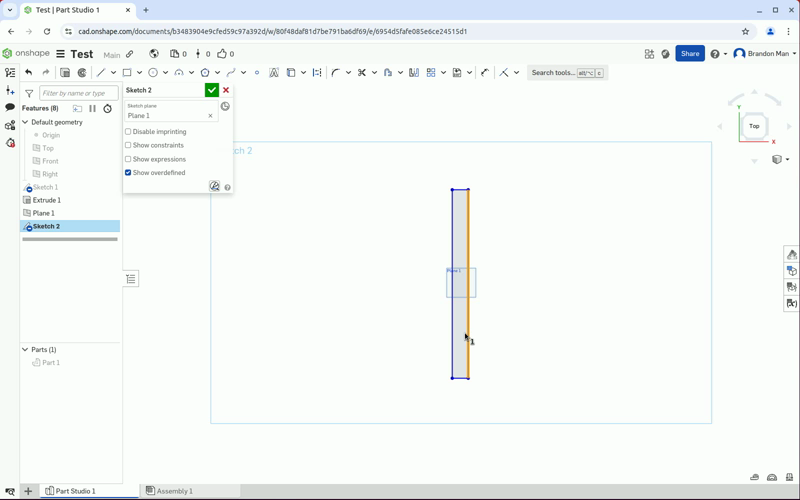
mouse_move(73, 352)
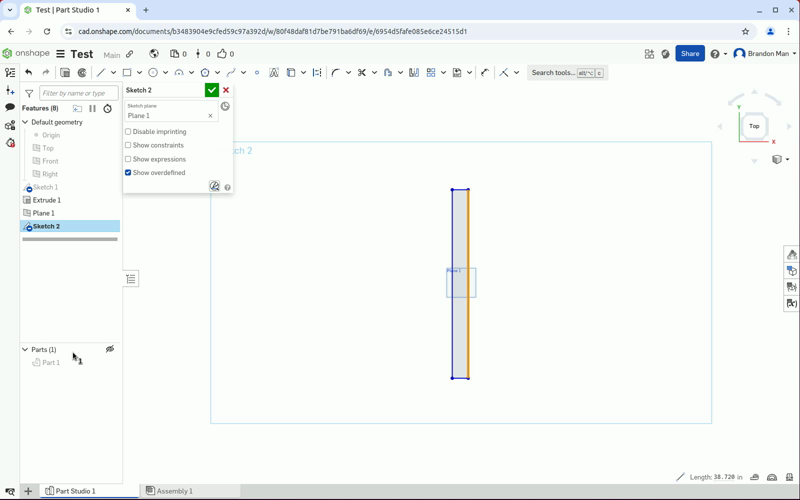
key(shift+y)
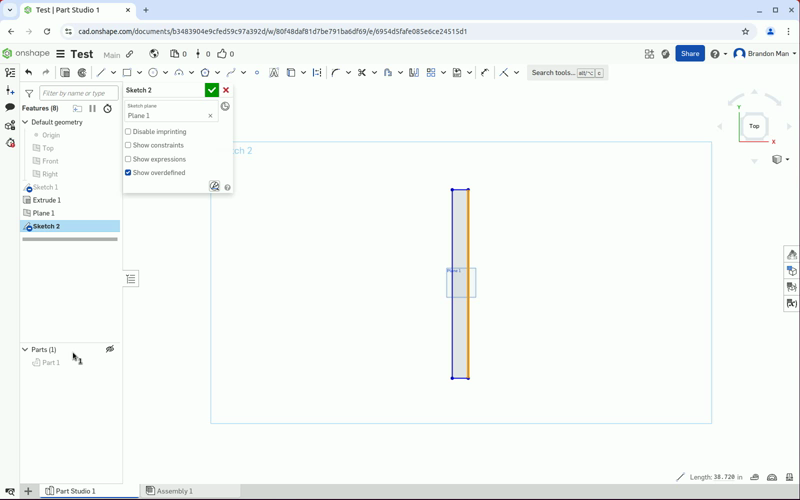
key(shift+e)
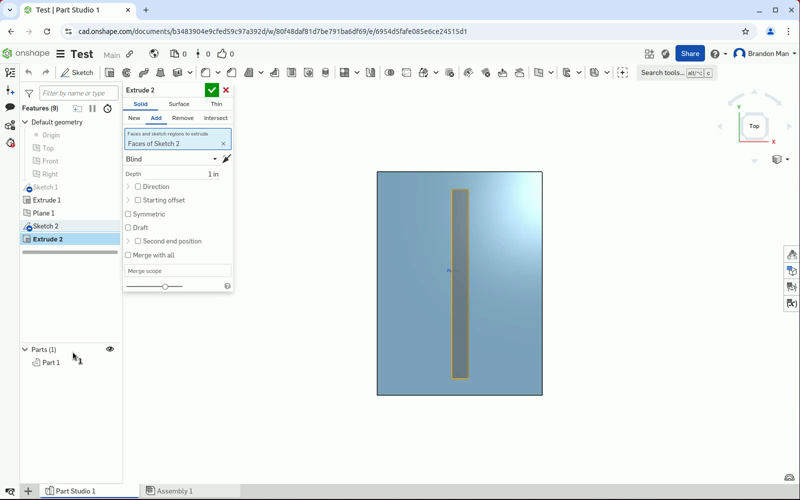
mouse_move(143, 106)
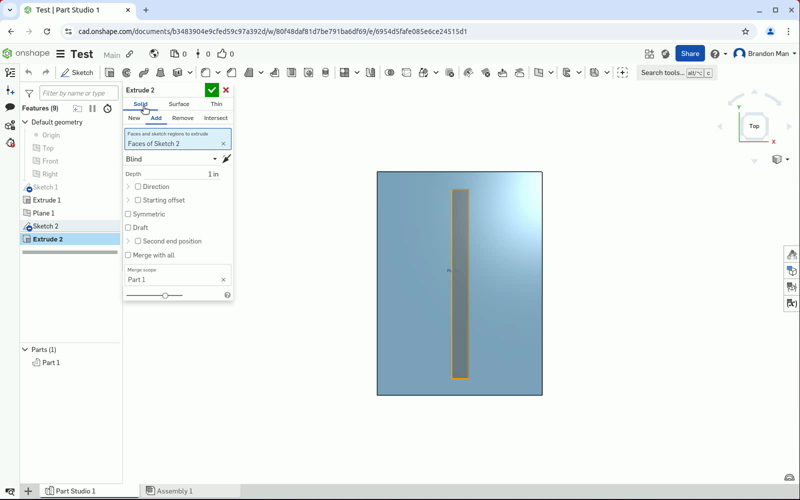
click(143, 106)
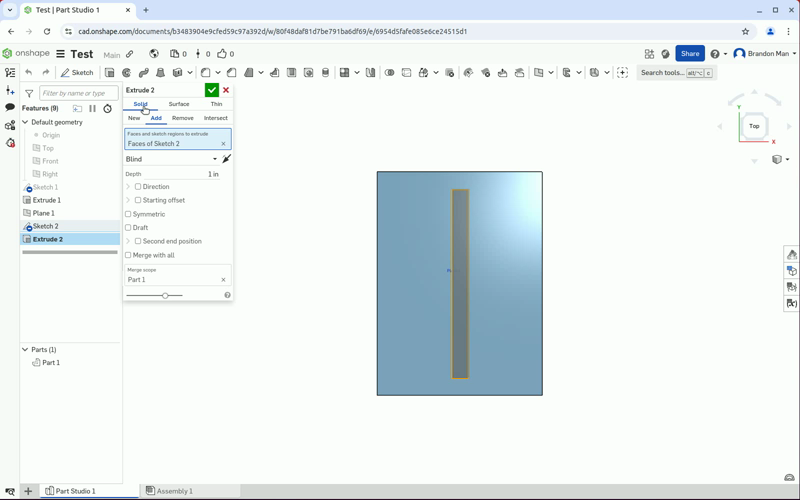
mouse_move(186, 120)
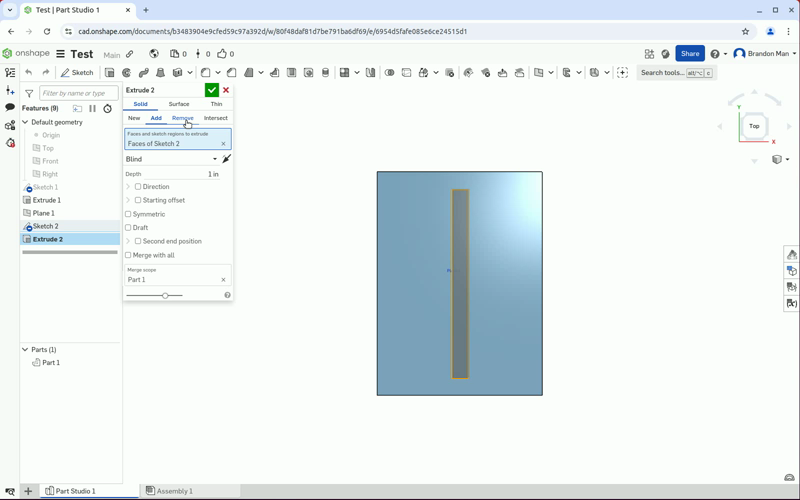
click(186, 120)
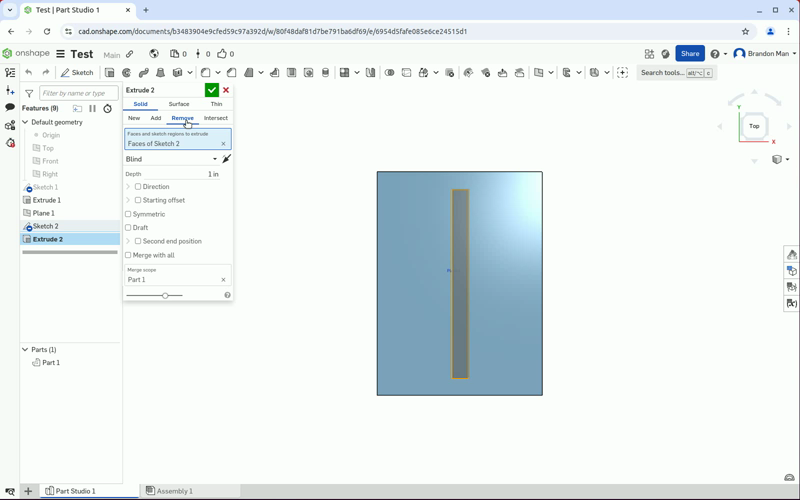
key(tab, 4)
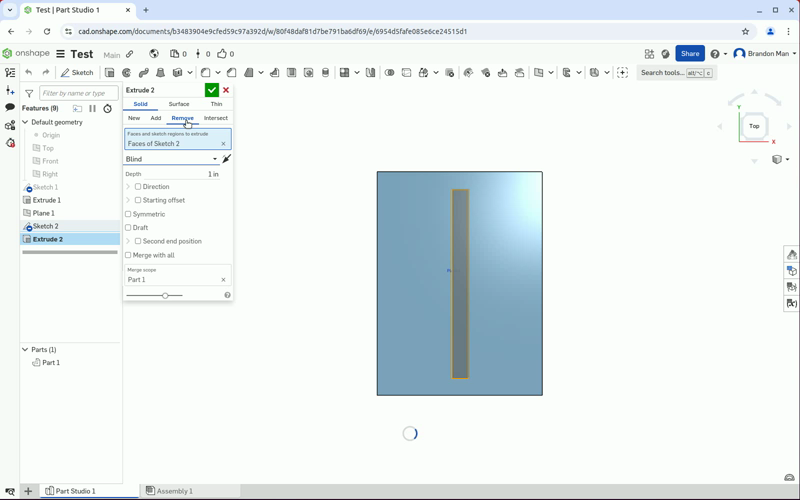
text(3.129)
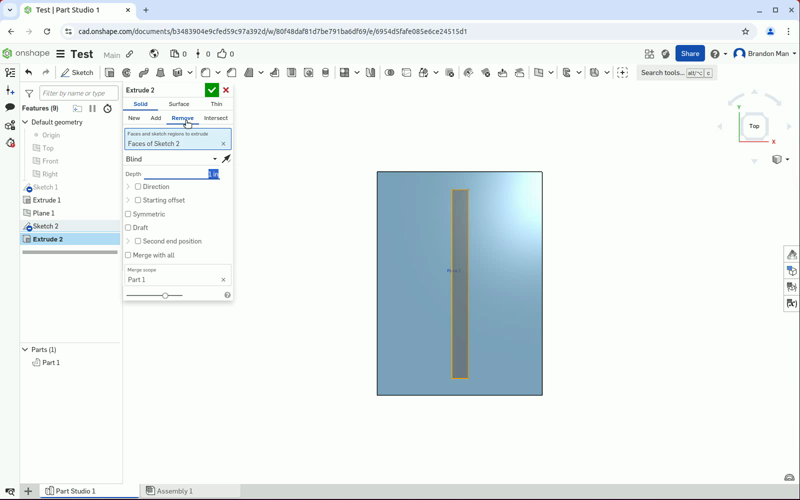
key(tab, 6)
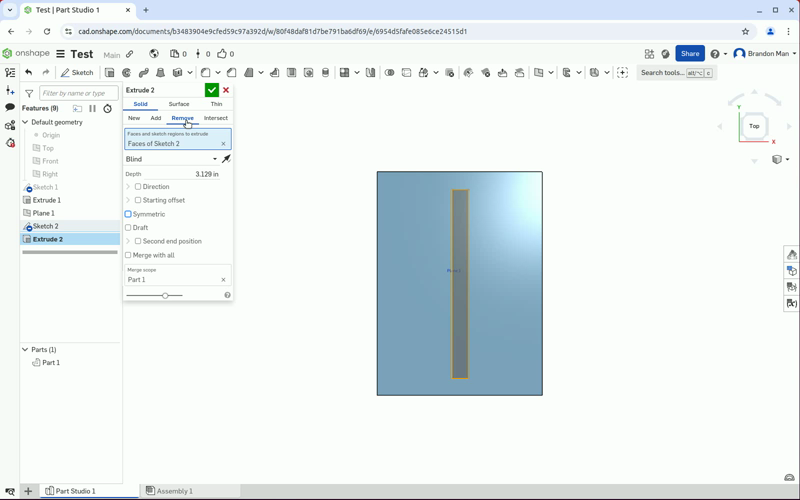
key(space)
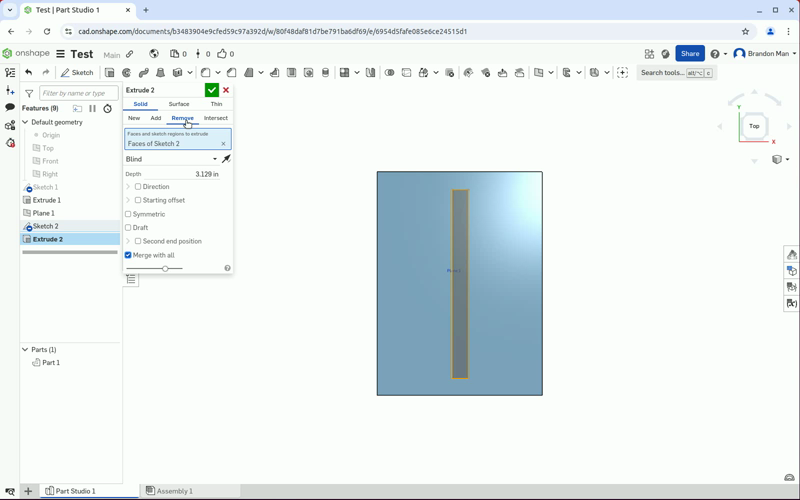
key(enter)
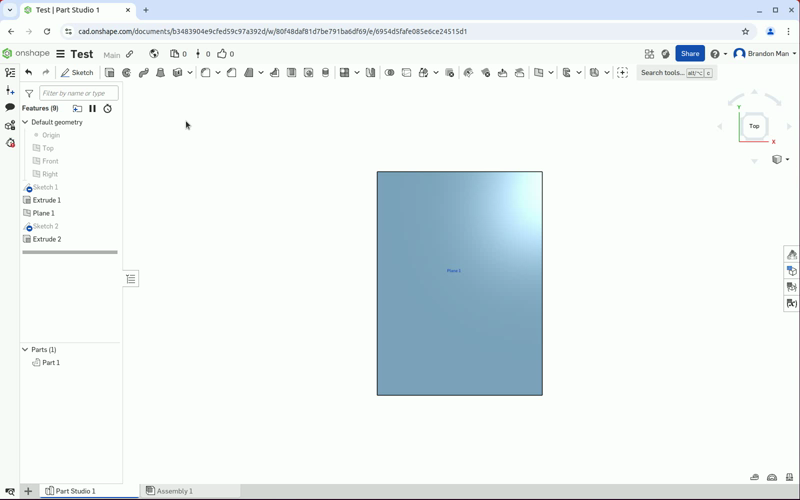
key(shift+h)
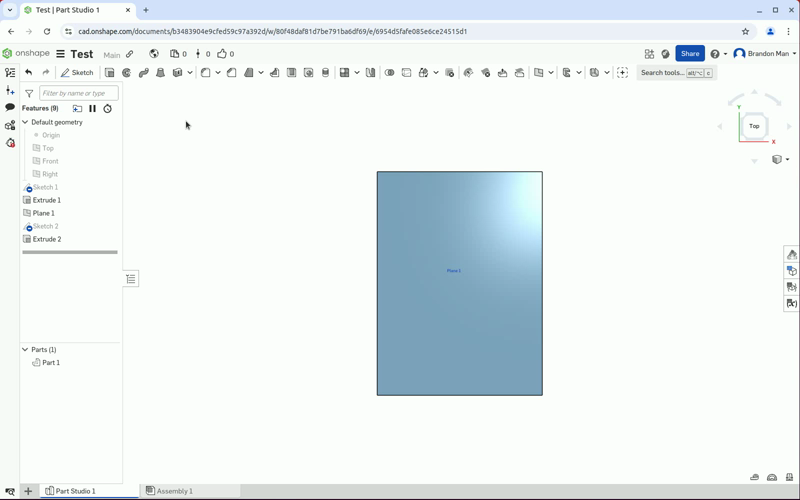
key(shift+h)
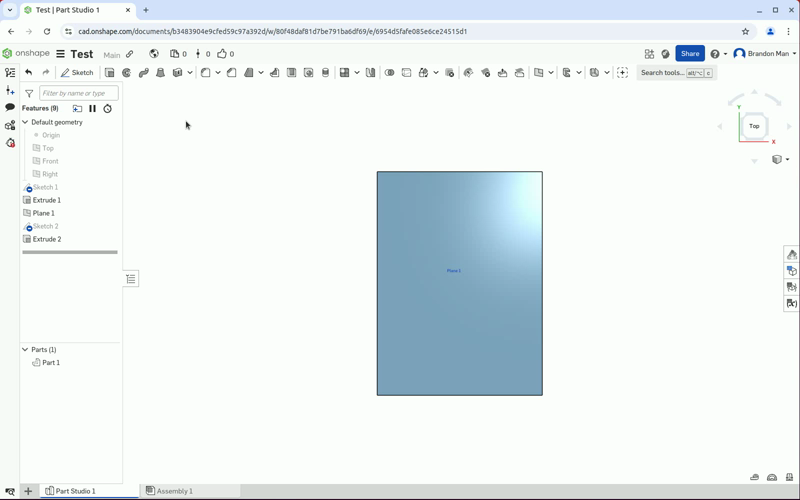
key(shift+7)
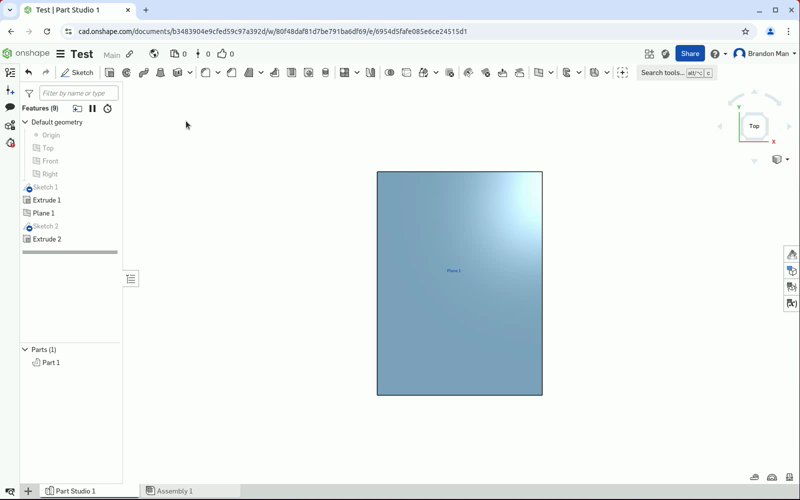
key(up, 3)
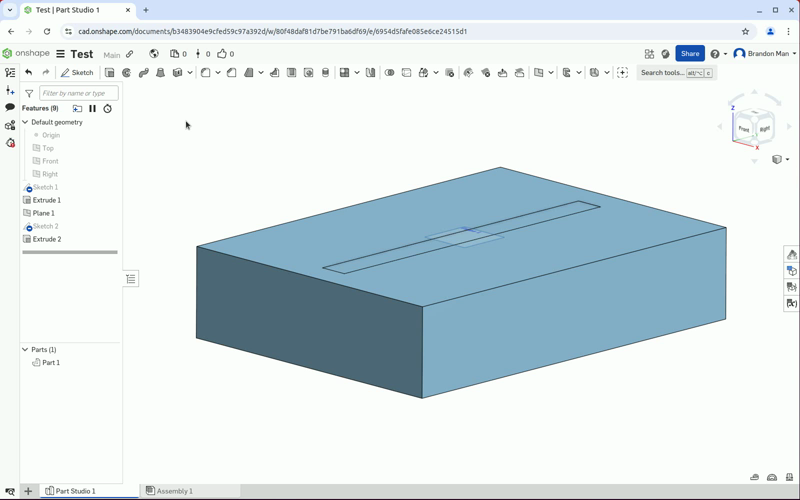
key(left, 3)
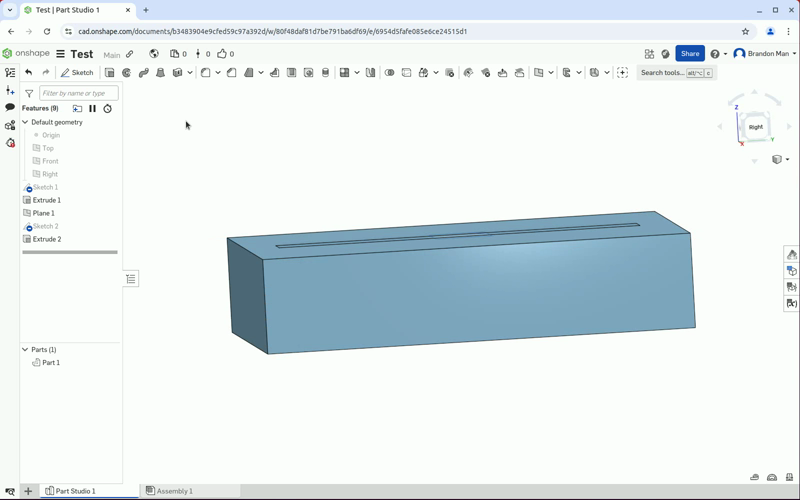
key(right, 3)
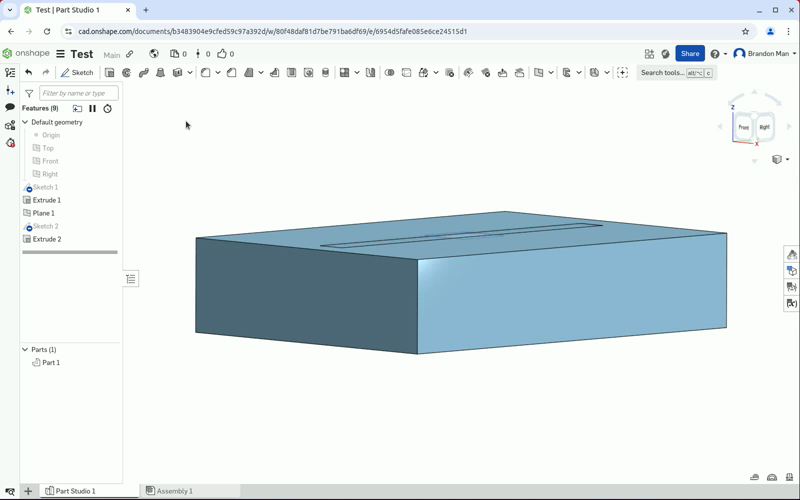
key(down, 3)
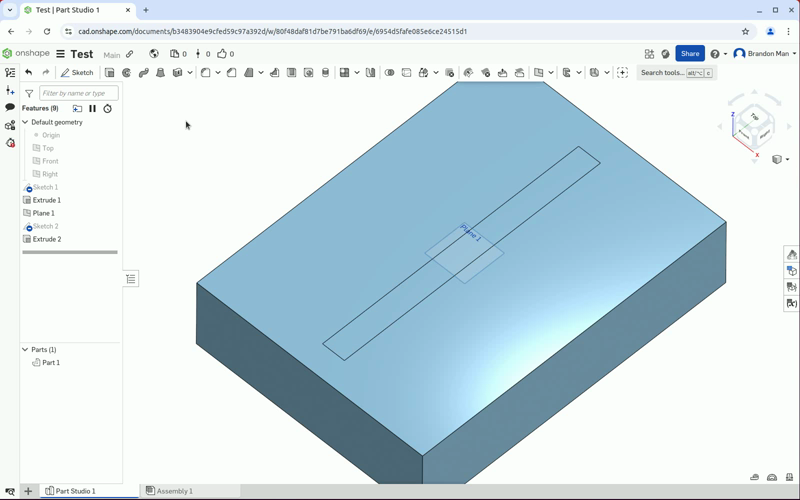
mouse_move(73, 189)
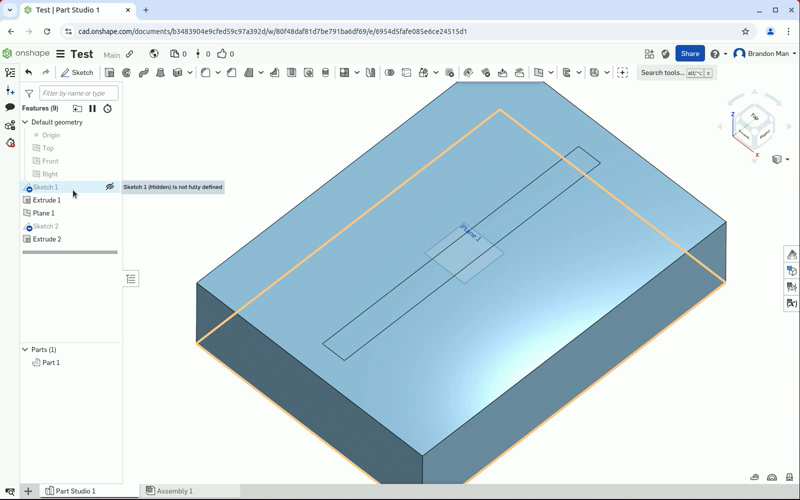
click(73, 189)